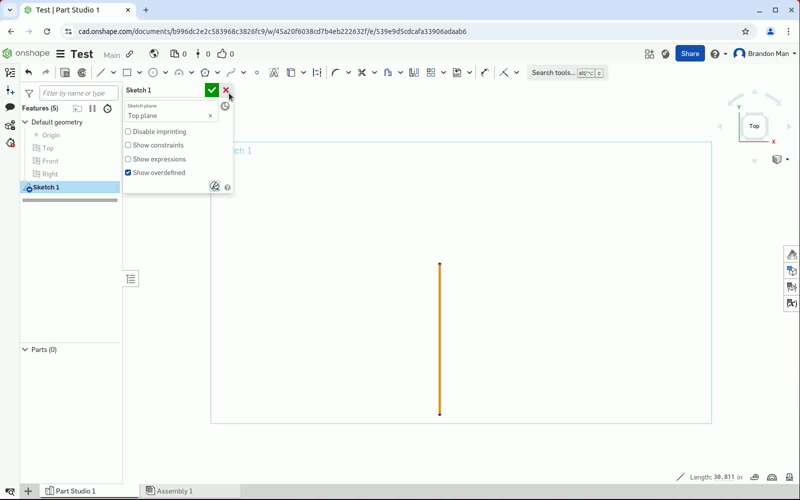
key(shift+h)
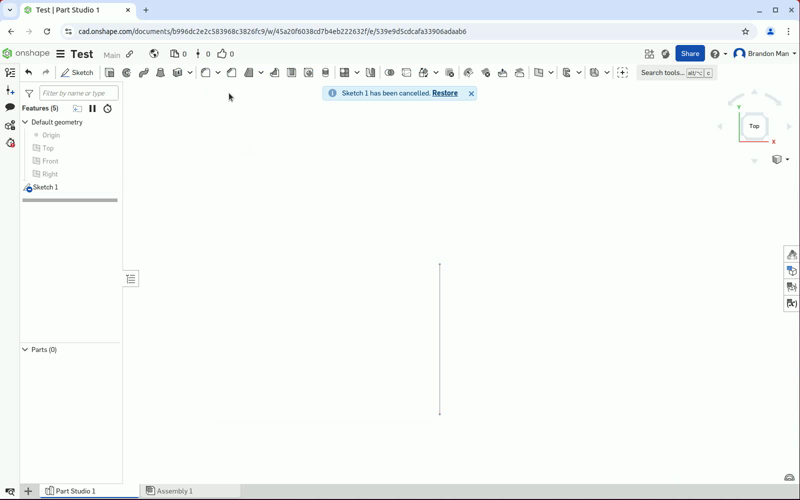
key(shift+s)
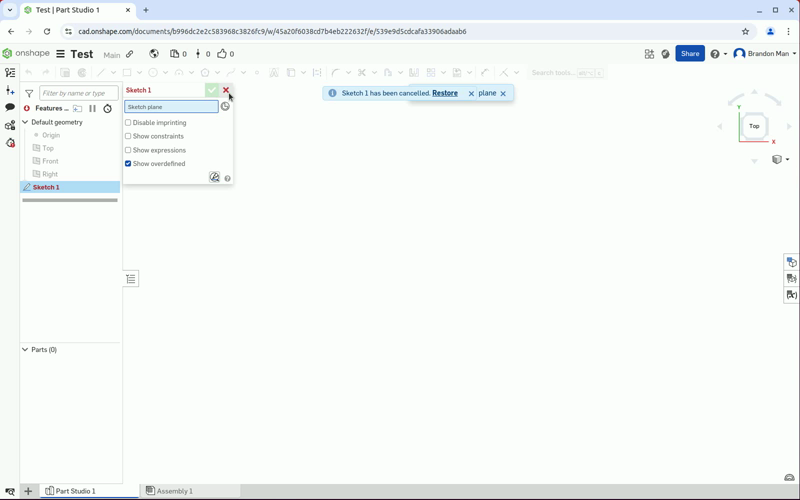
mouse_move(73, 150)
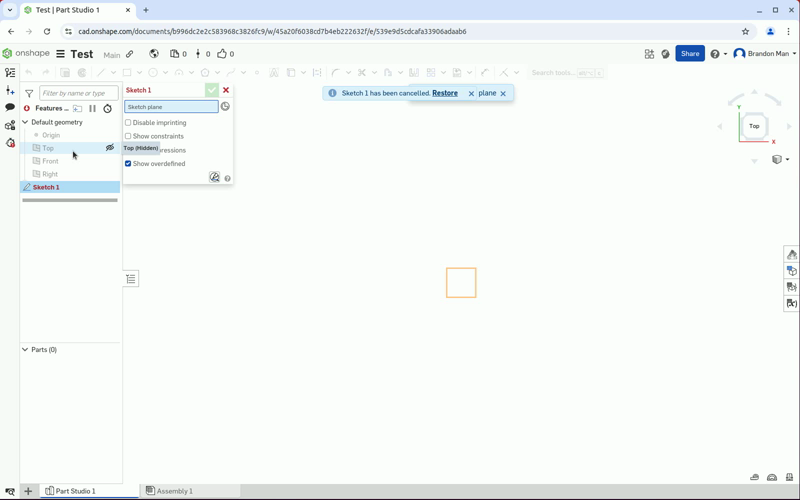
click(73, 150)
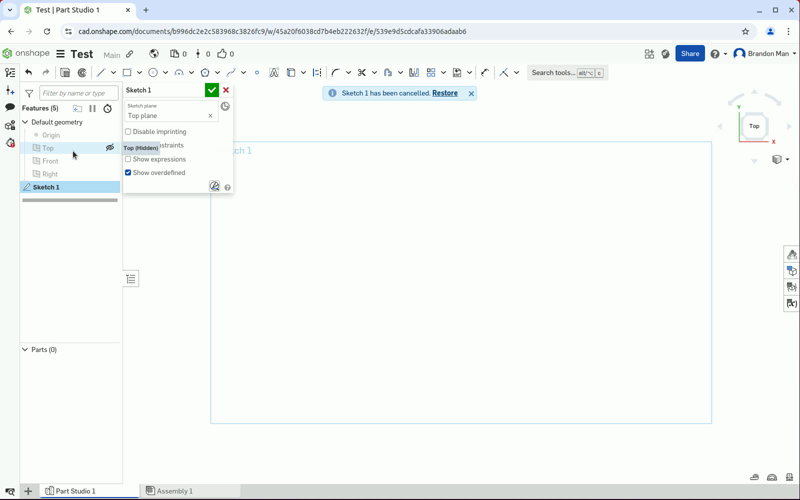
mouse_move(73, 352)
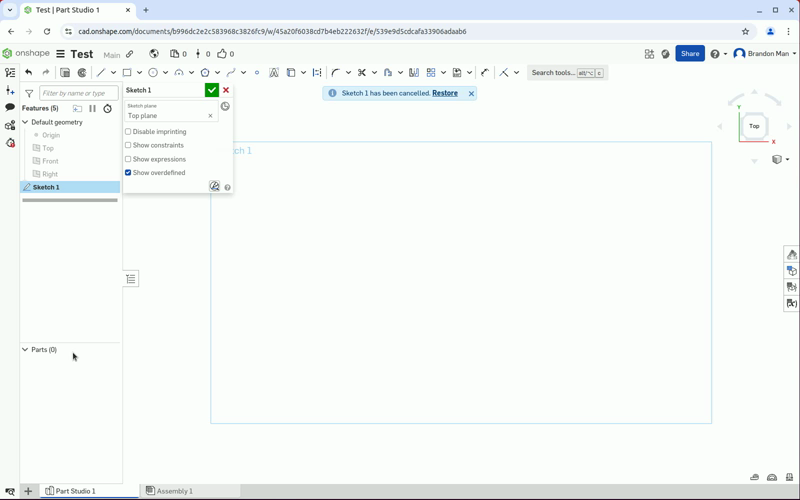
key(y)
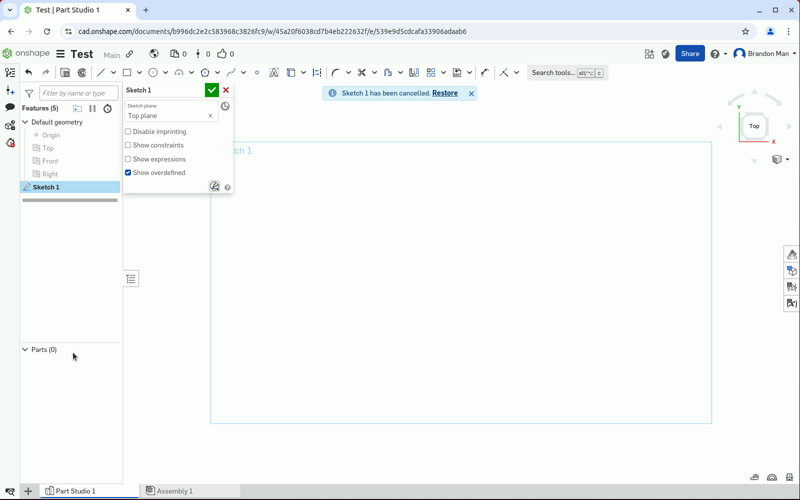
key(c)
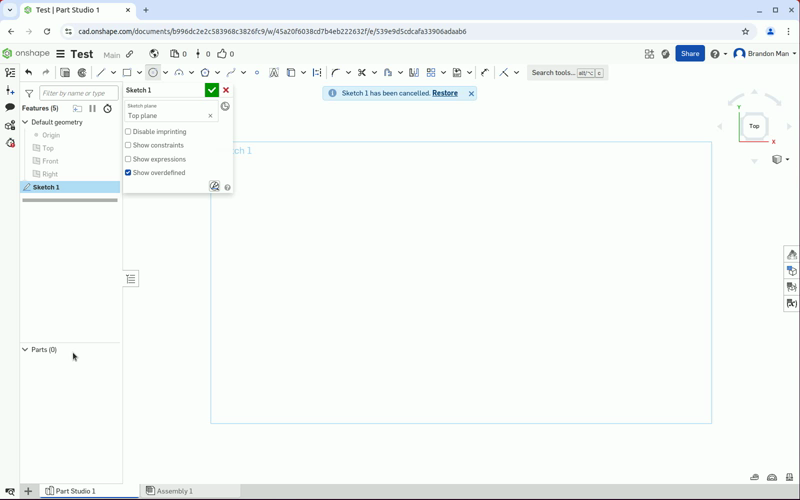
key_down(shift)
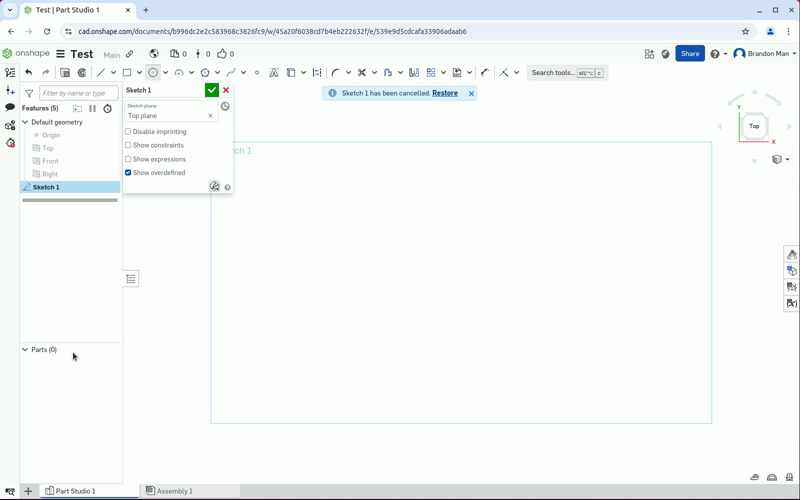
mouse_move(461, 282)
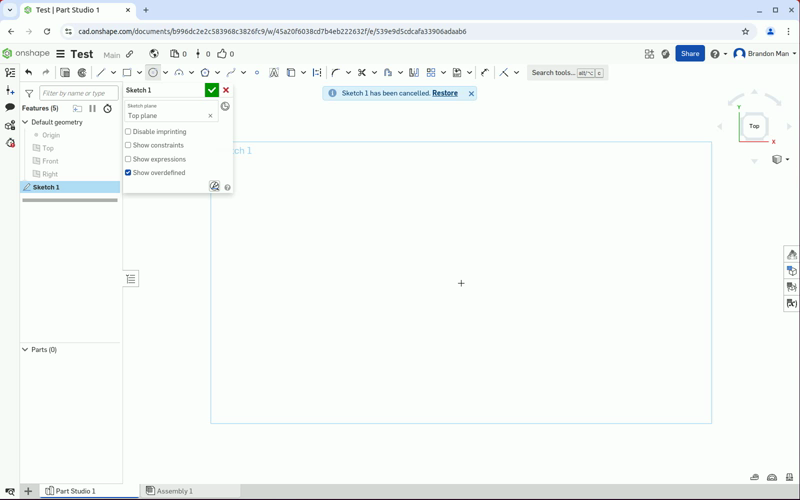
click(461, 282)
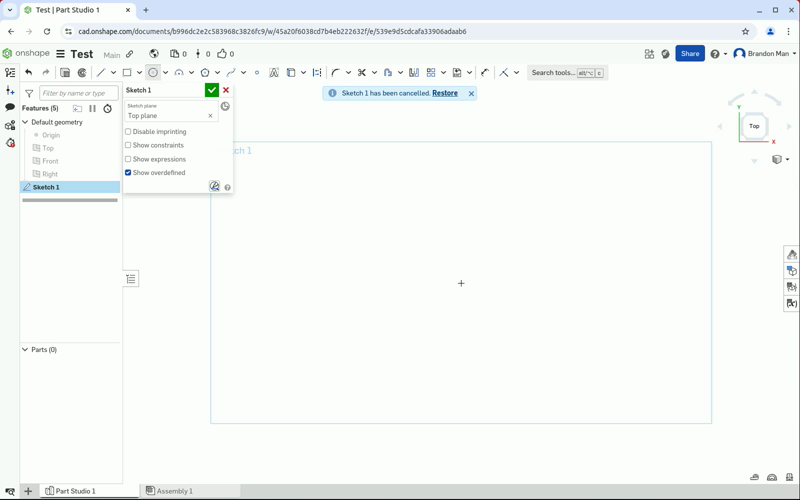
key_up(shift)
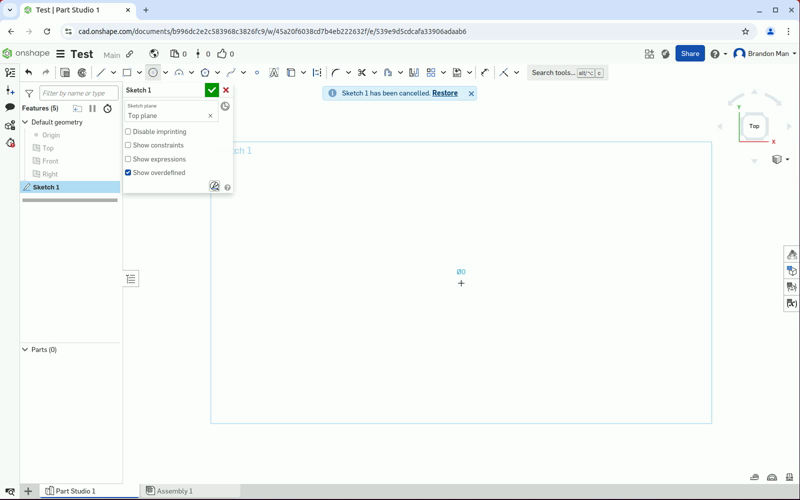
mouse_move(468, 282)
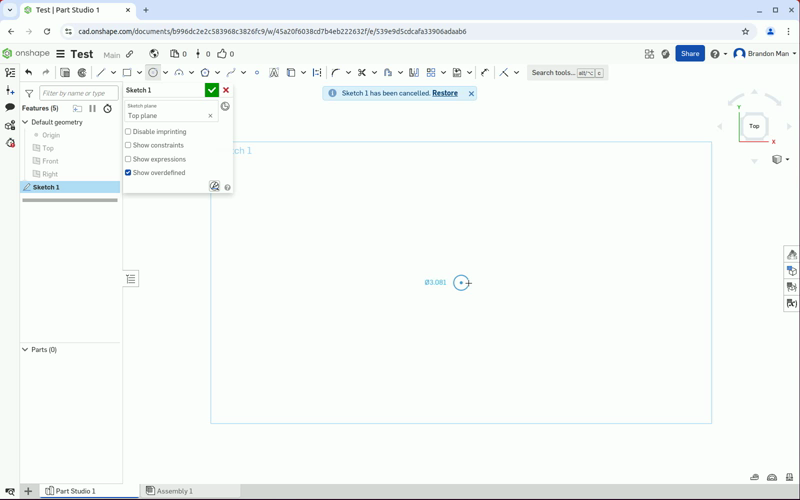
click(468, 282)
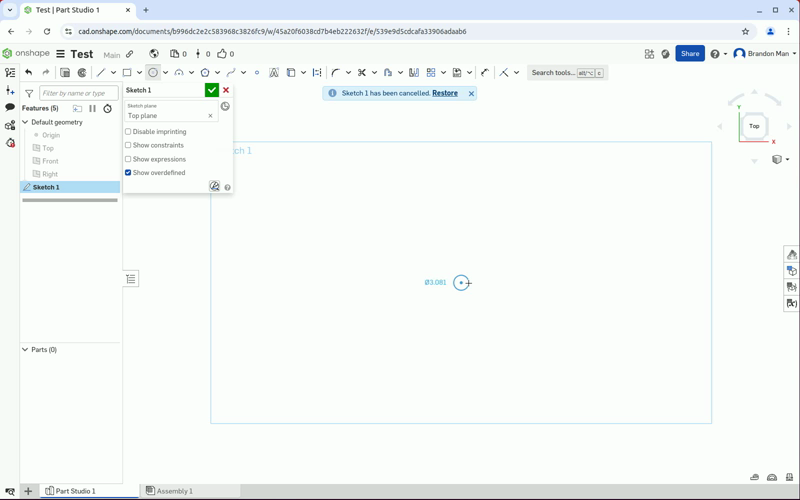
key(esc)
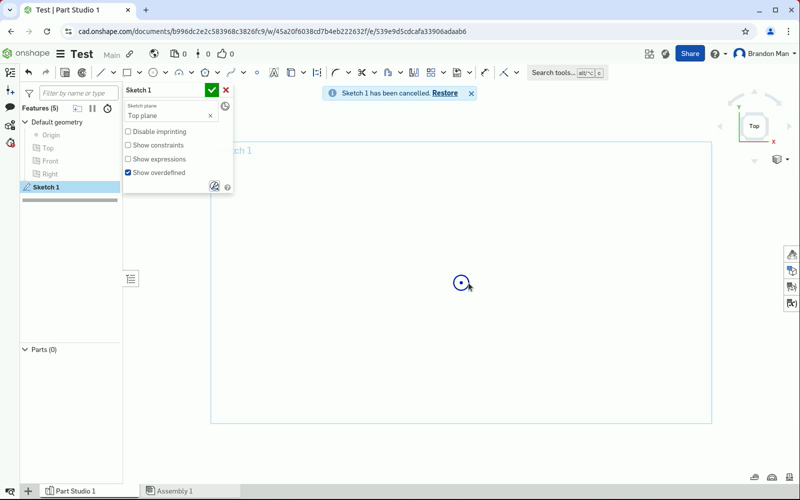
mouse_move(467, 279)
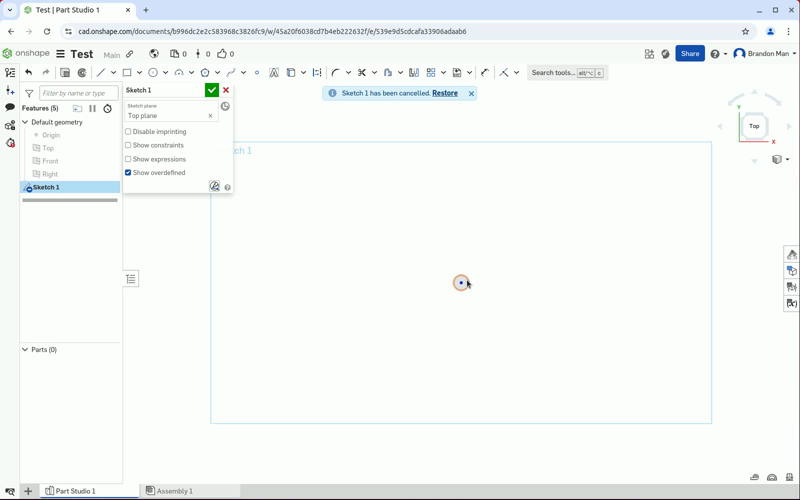
scroll(6)
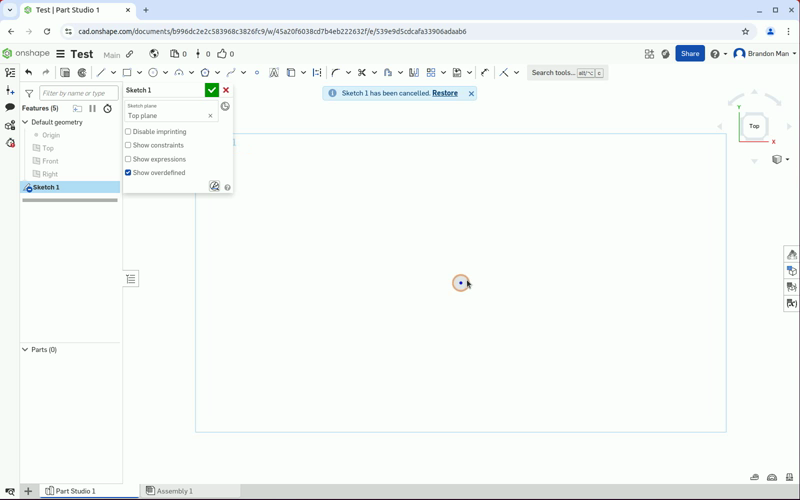
scroll(6)
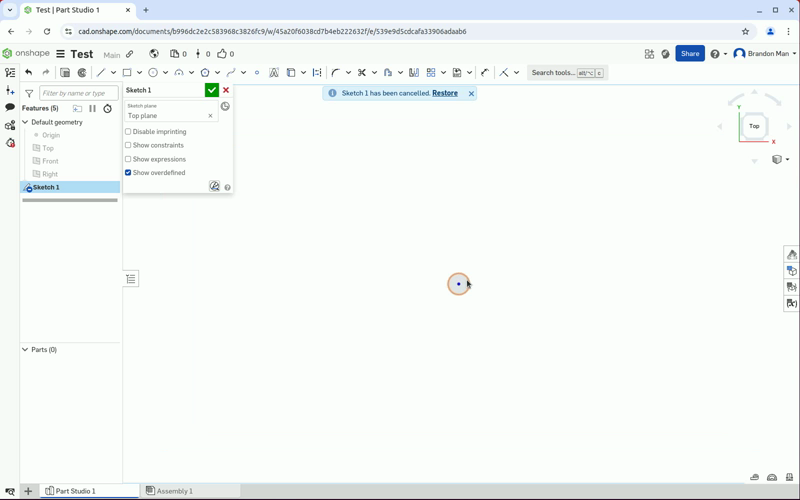
scroll(6)
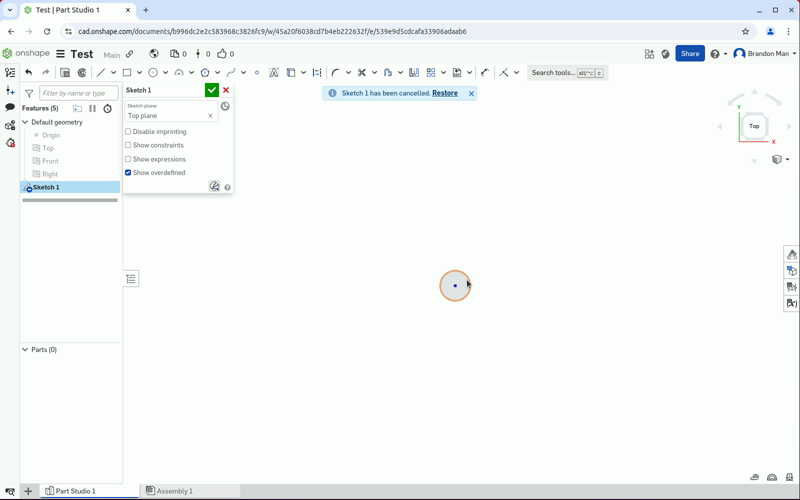
scroll(6)
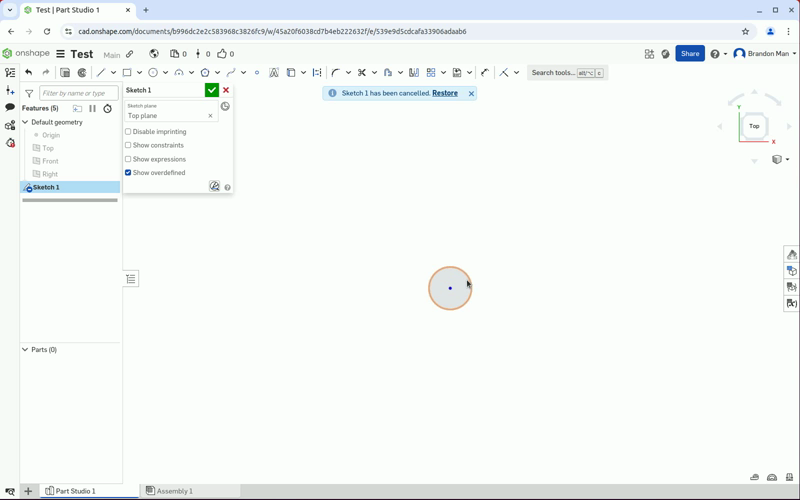
scroll(6)
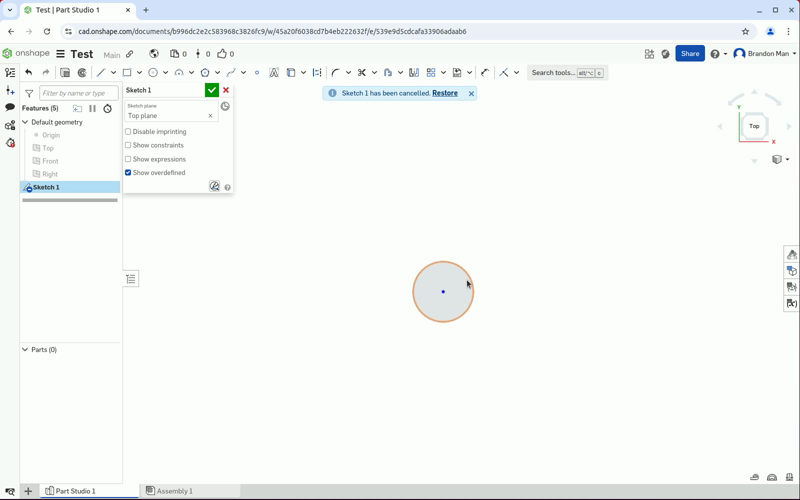
scroll(6)
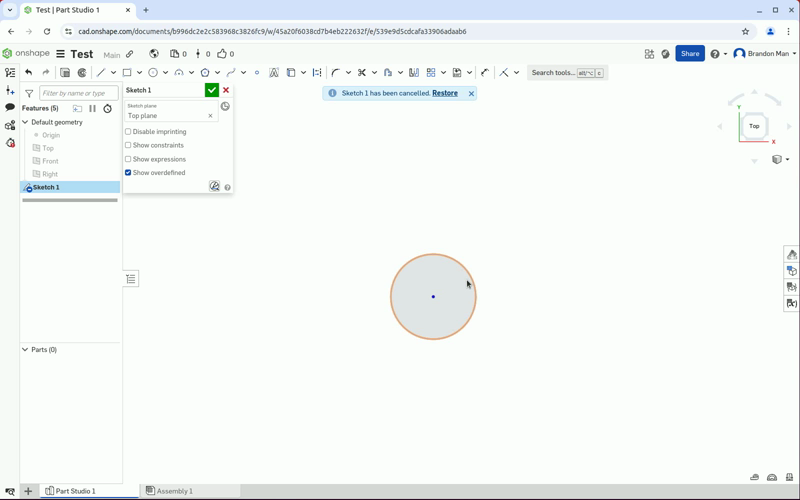
scroll(6)
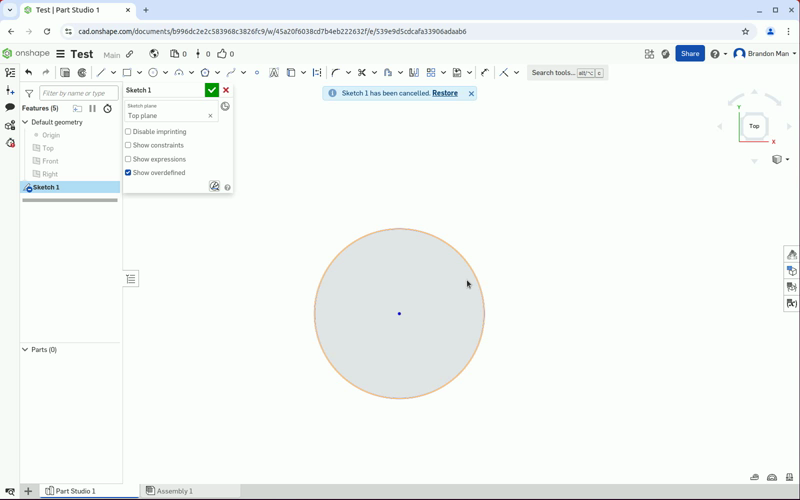
click(467, 279)
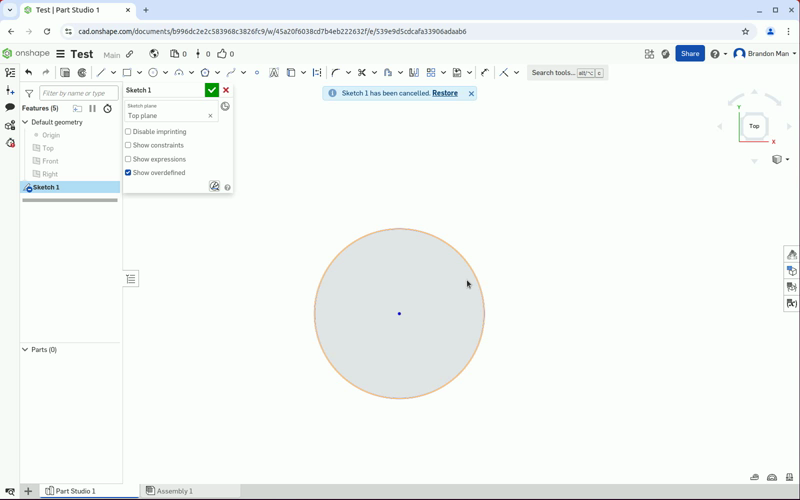
scroll(-6)
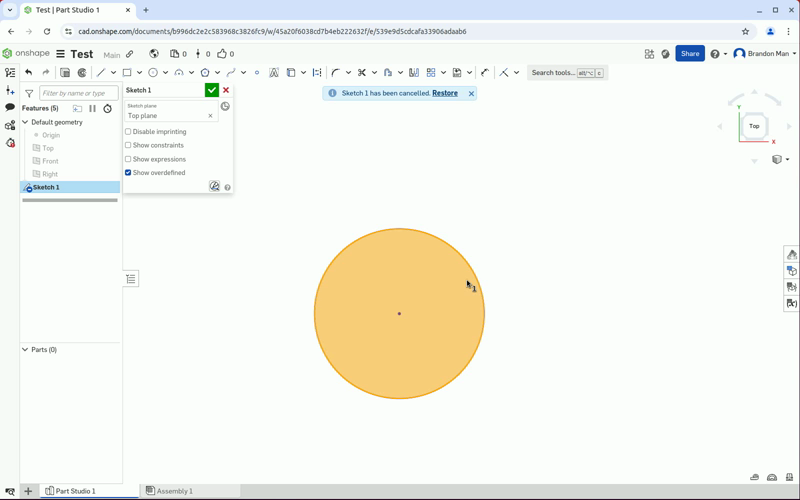
scroll(-6)
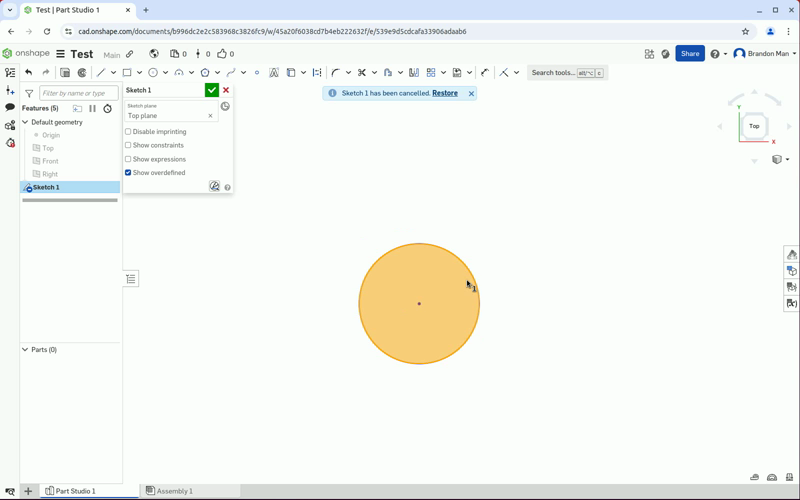
scroll(-6)
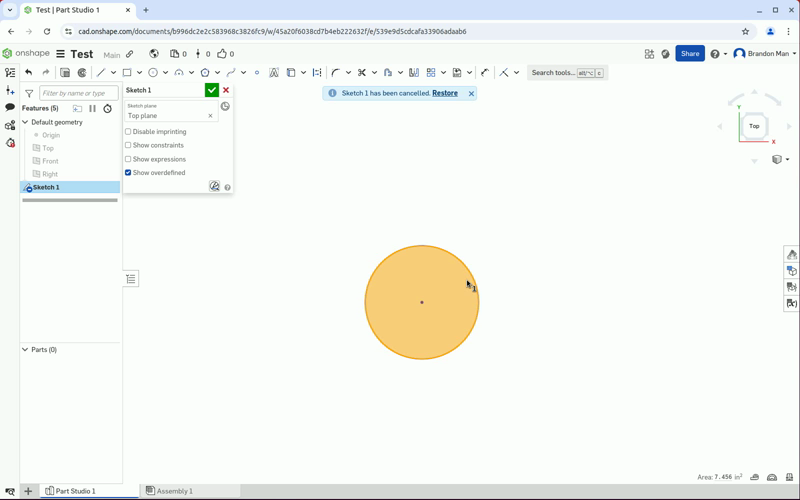
scroll(-6)
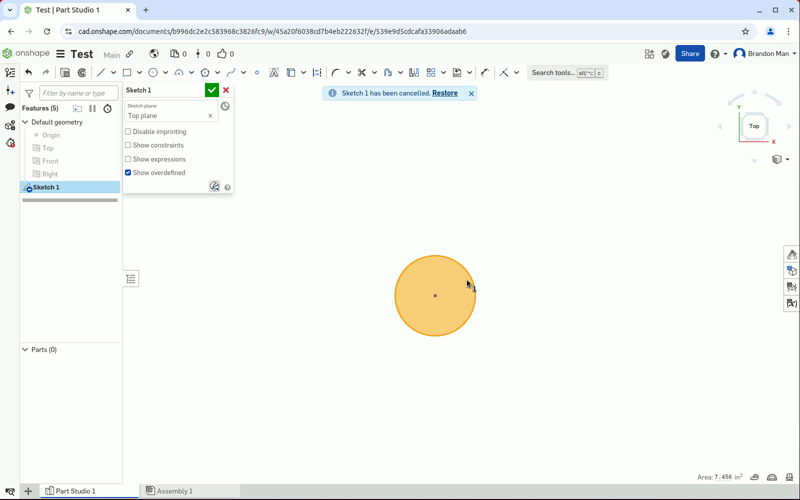
scroll(-6)
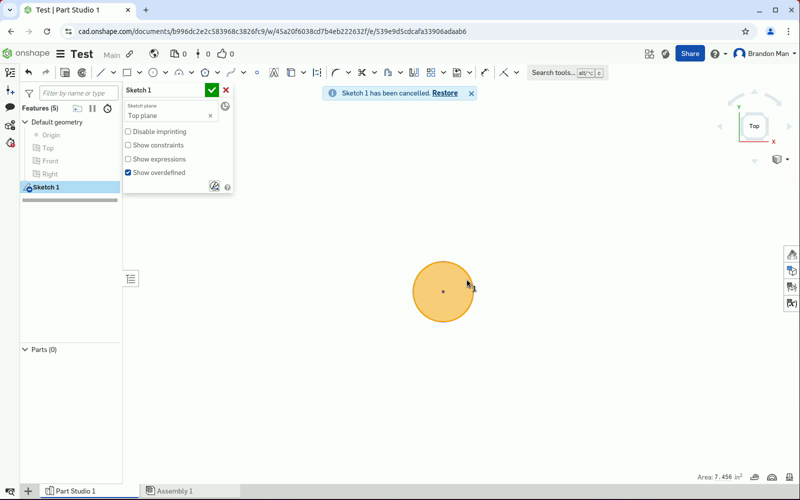
scroll(-6)
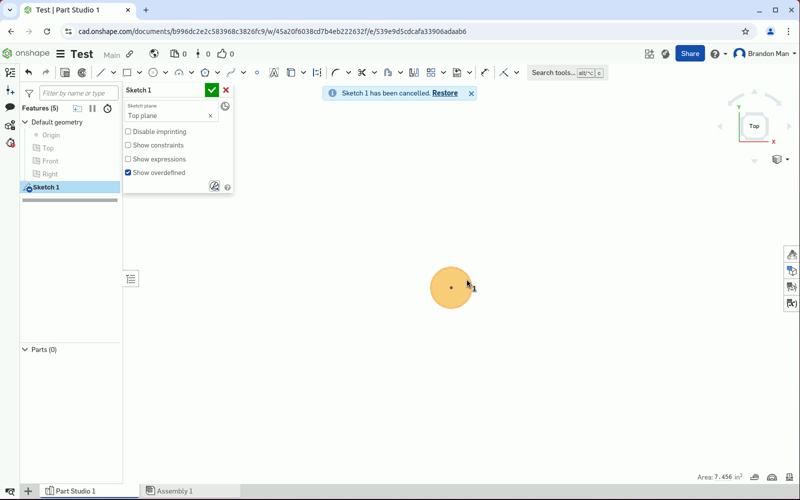
scroll(-6)
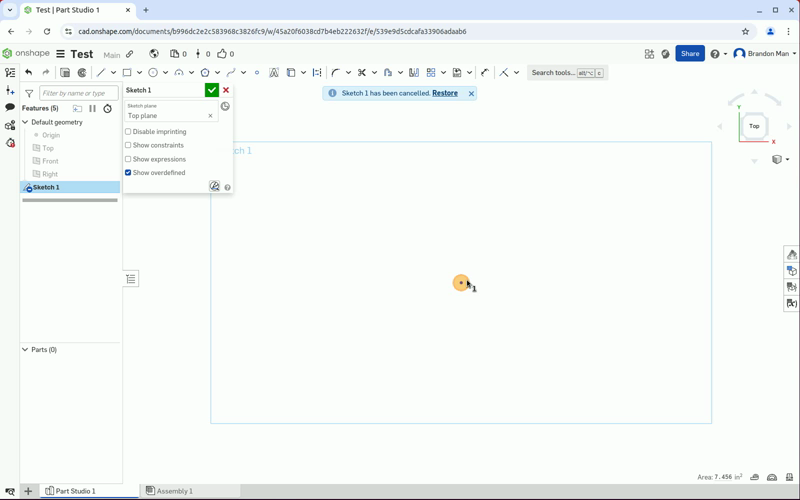
mouse_move(73, 352)
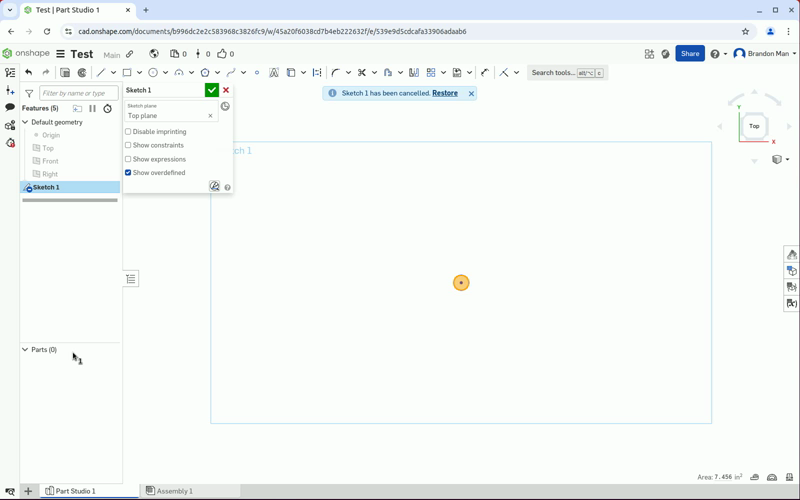
key(shift+y)
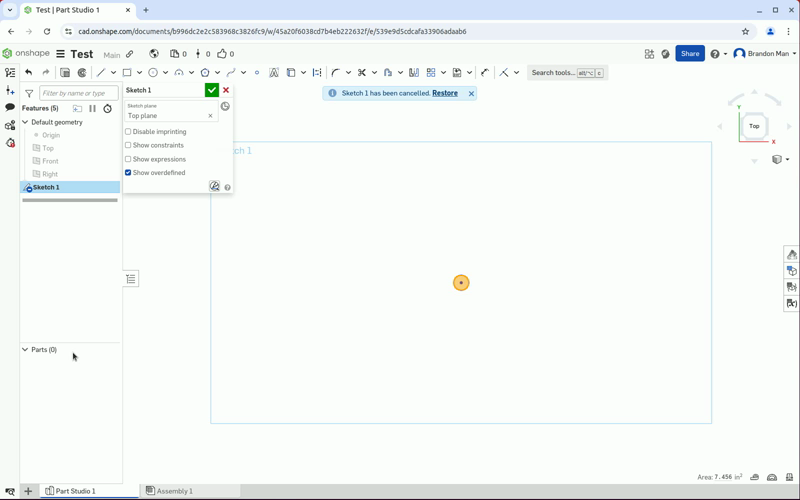
key(shift+e)
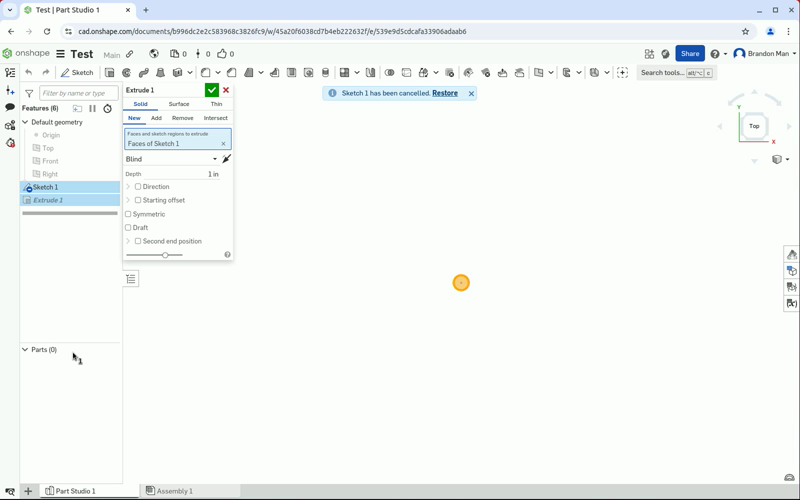
mouse_move(143, 106)
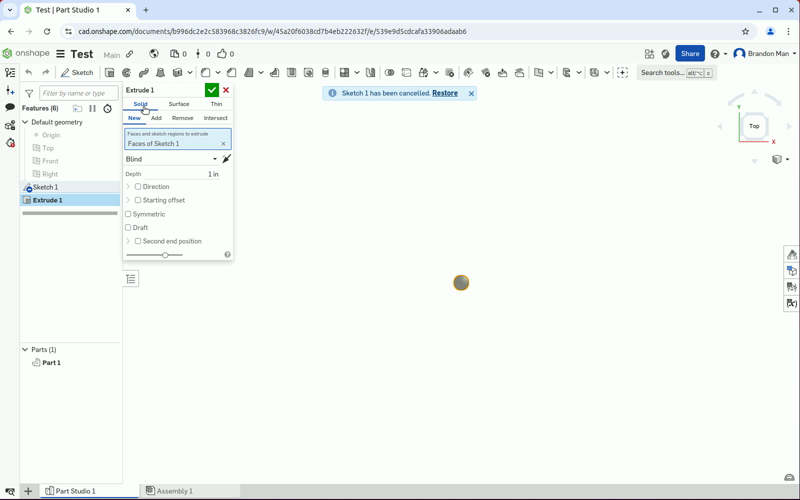
click(143, 106)
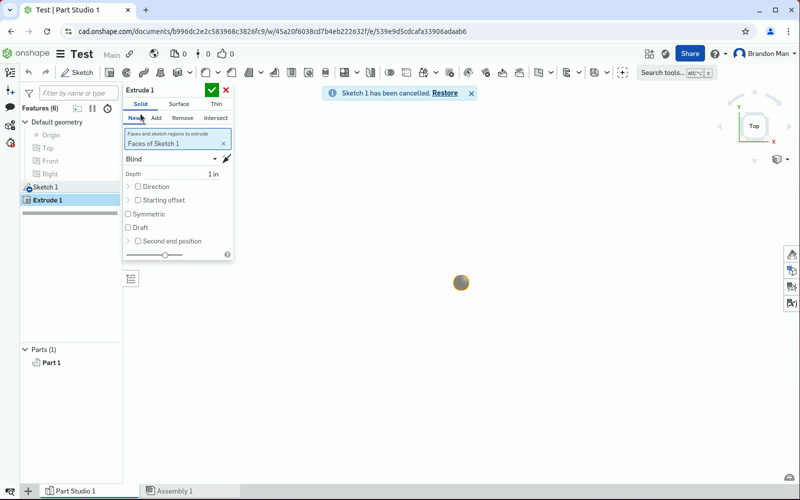
mouse_move(137, 120)
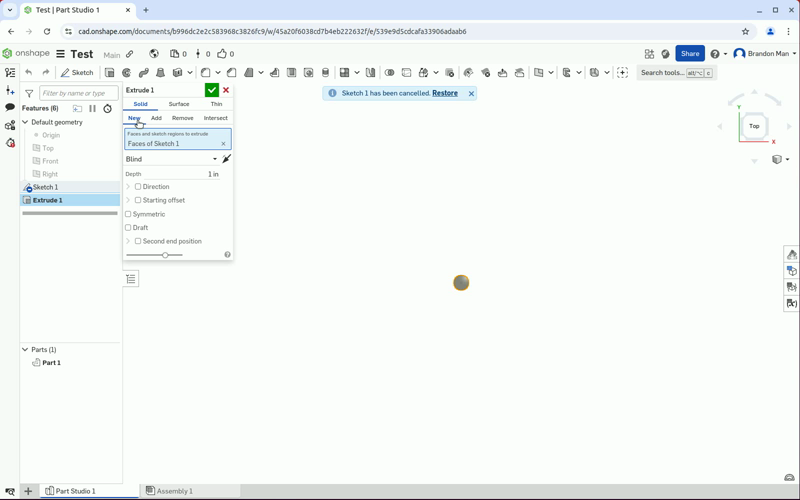
click(137, 120)
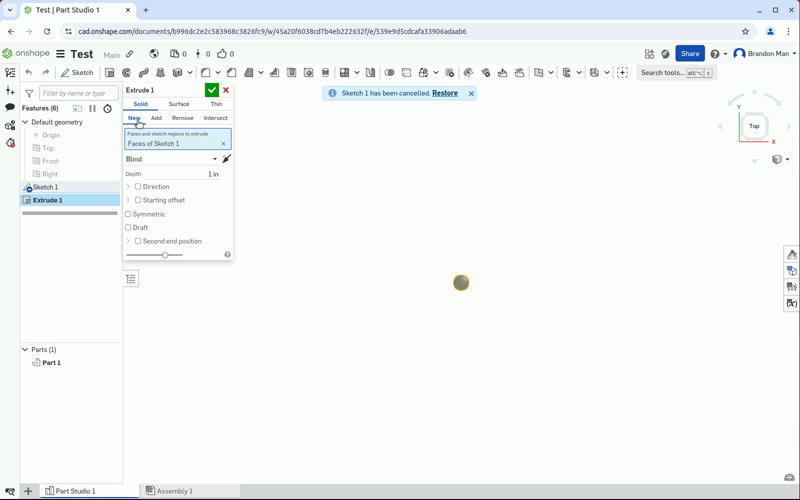
key(tab, 4)
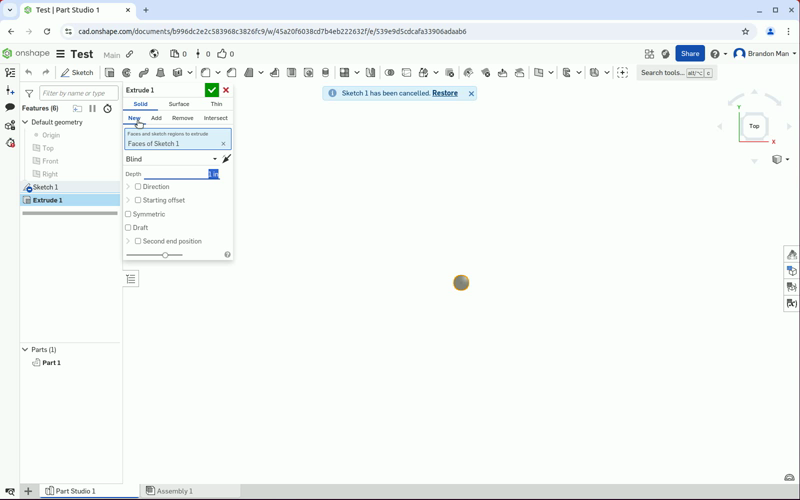
text(-23.108)
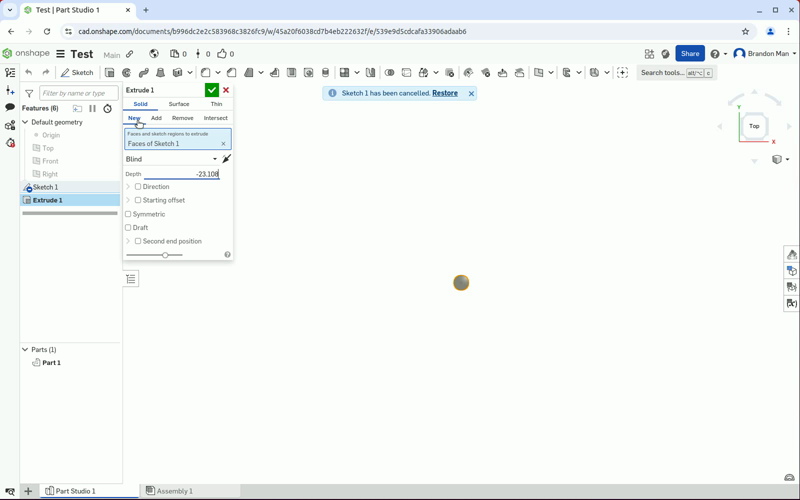
key(enter)
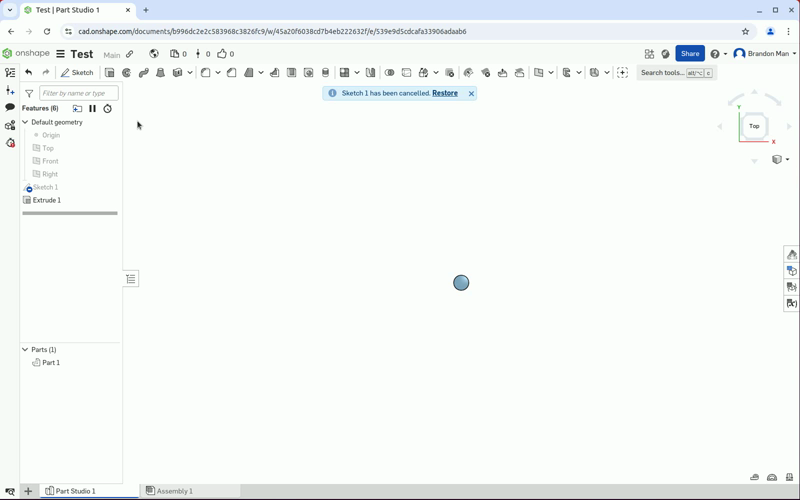
key(shift+h)
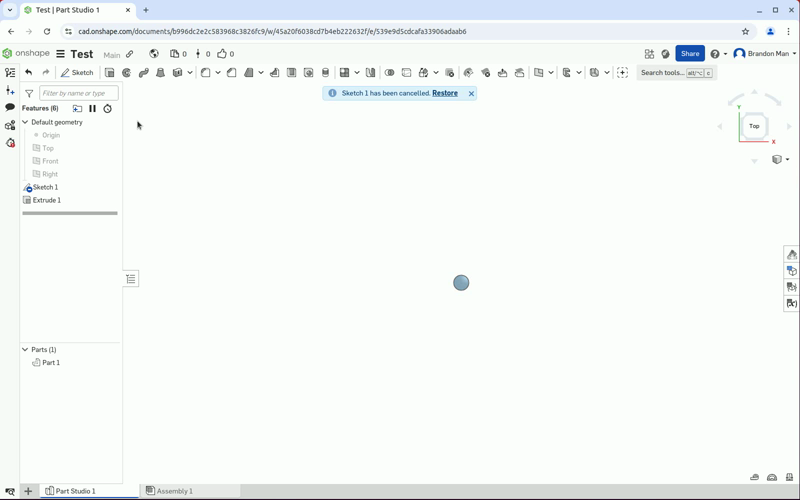
key(shift+h)
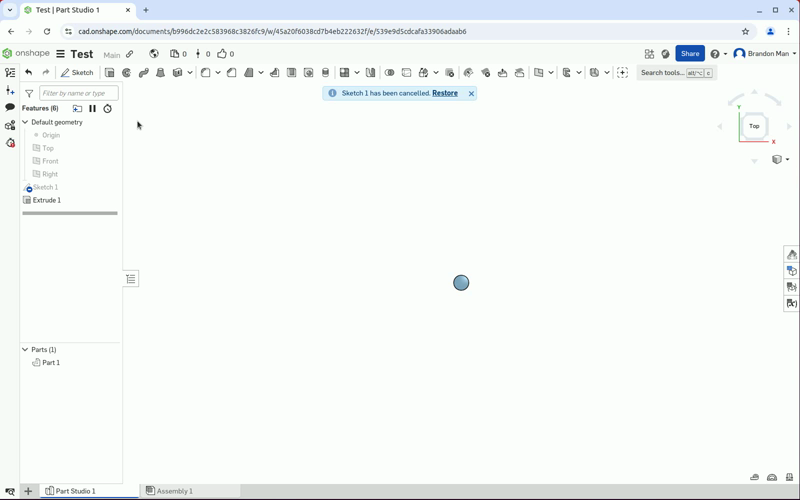
mouse_move(73, 189)
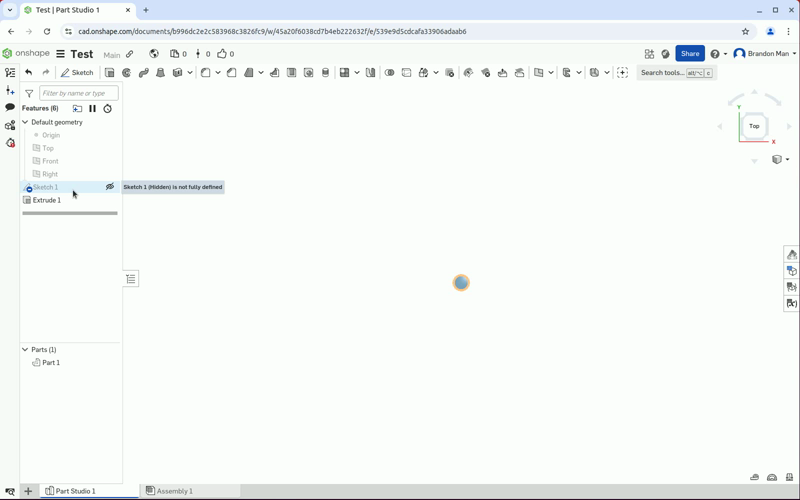
click(73, 189)
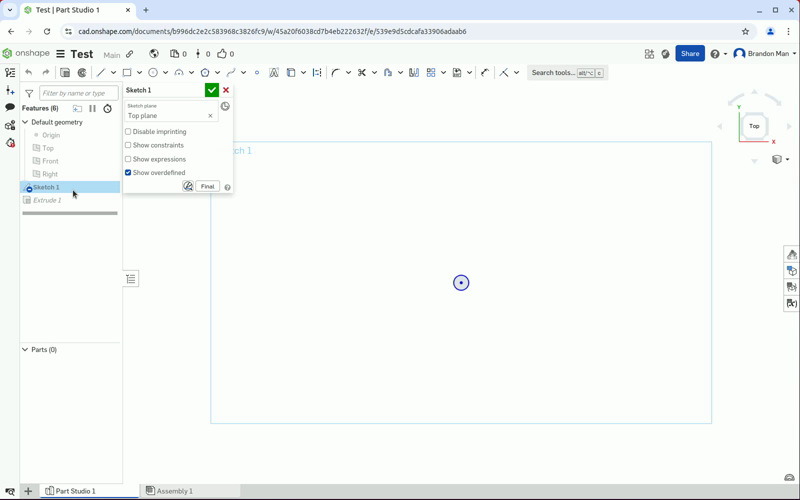
mouse_move(229, 92)
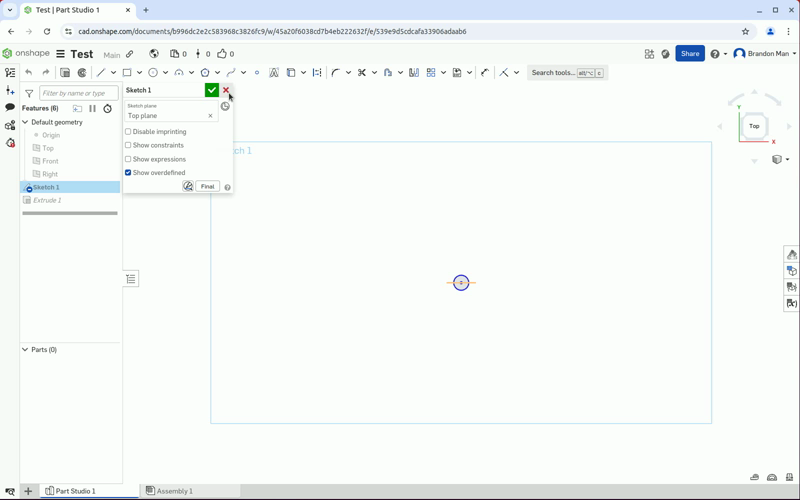
click(229, 92)
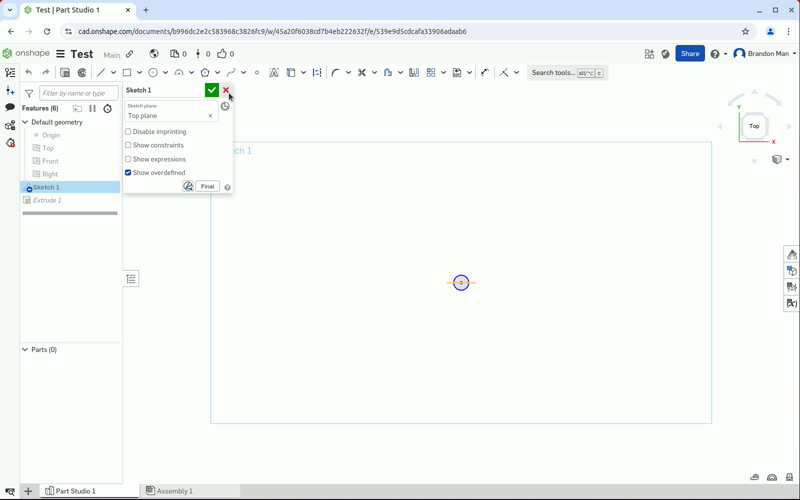
key(shift+s)
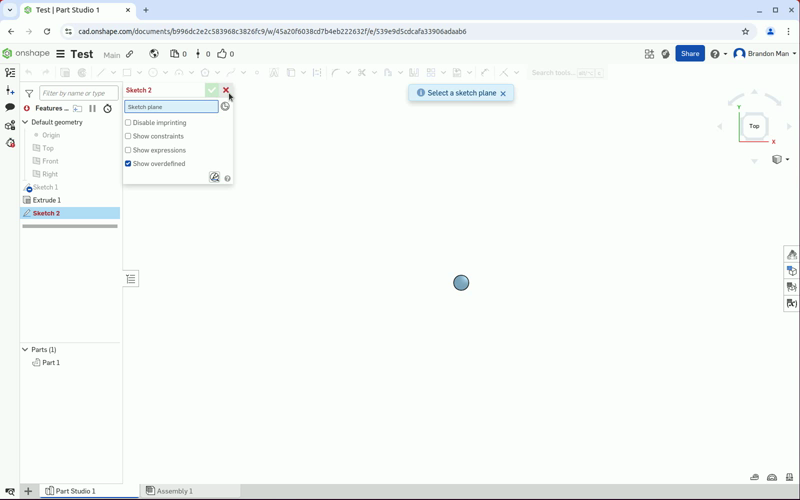
mouse_move(73, 150)
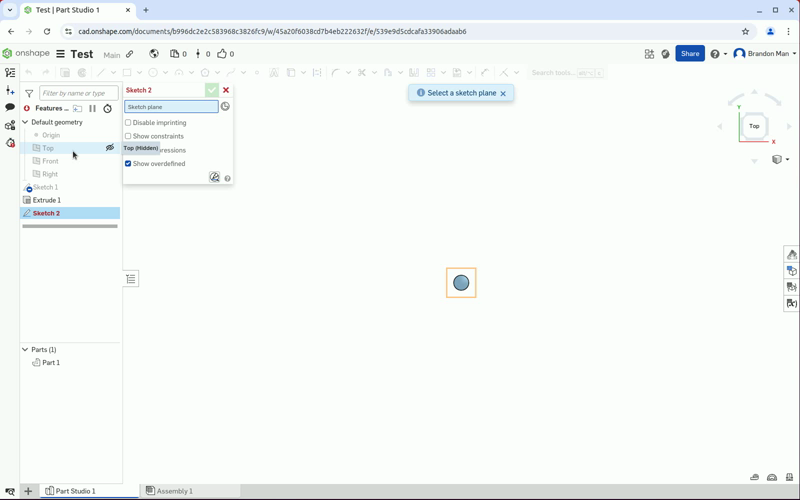
click(73, 150)
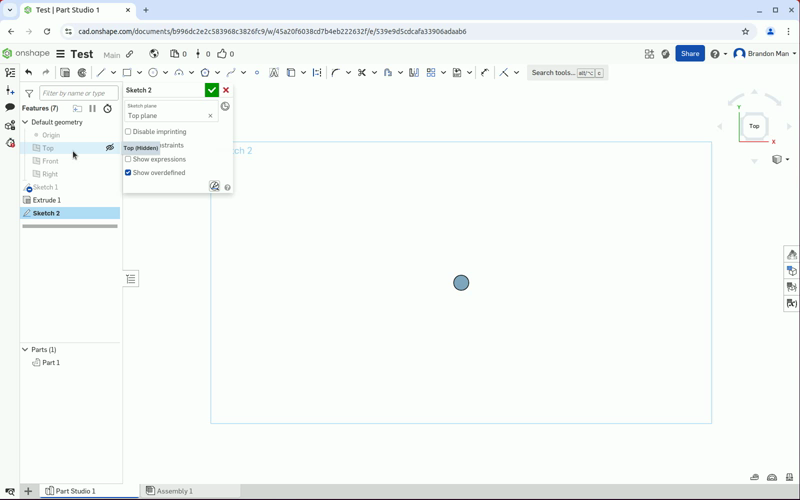
mouse_move(73, 352)
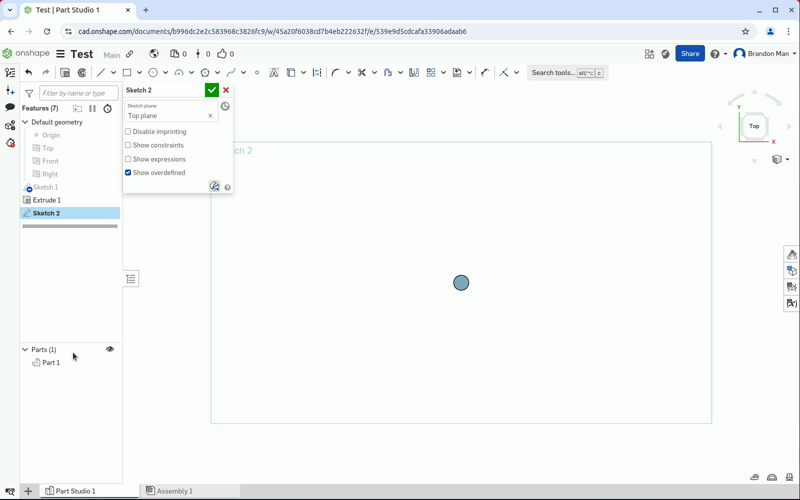
key(y)
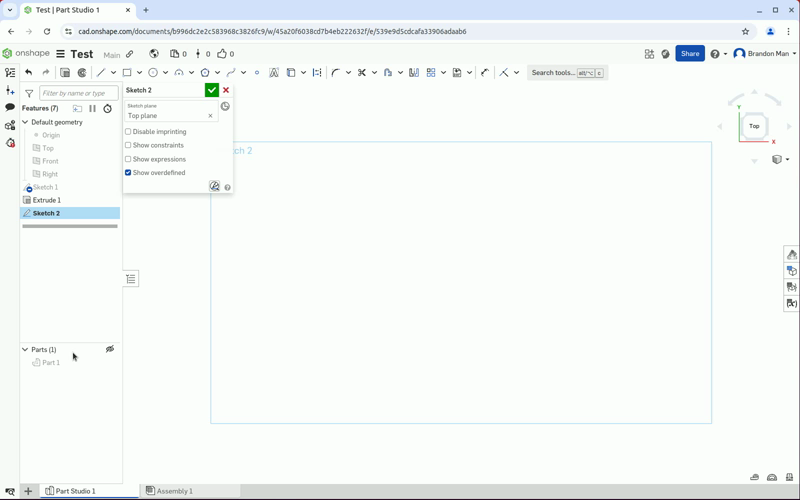
key(c)
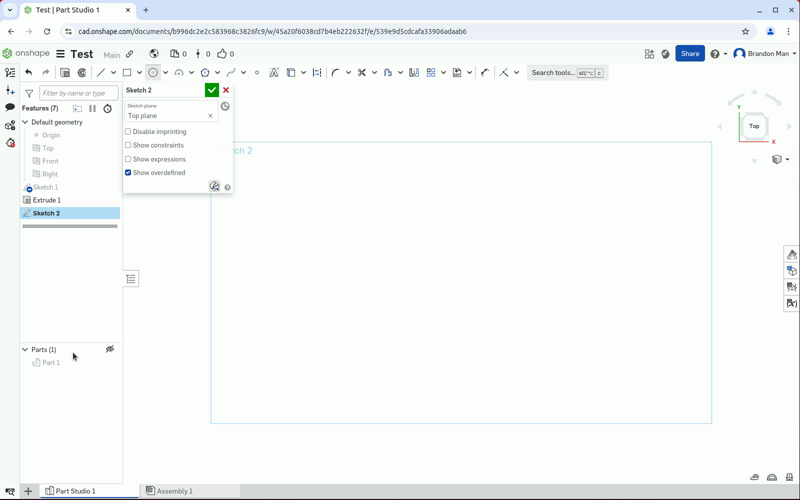
key_down(shift)
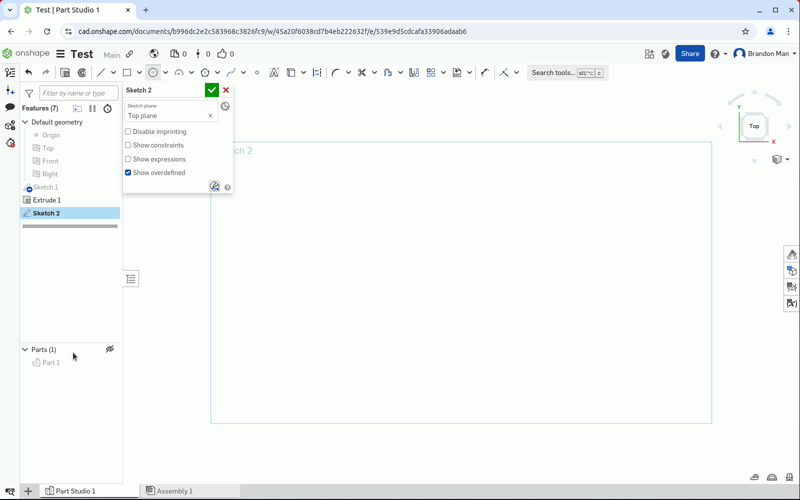
mouse_move(461, 282)
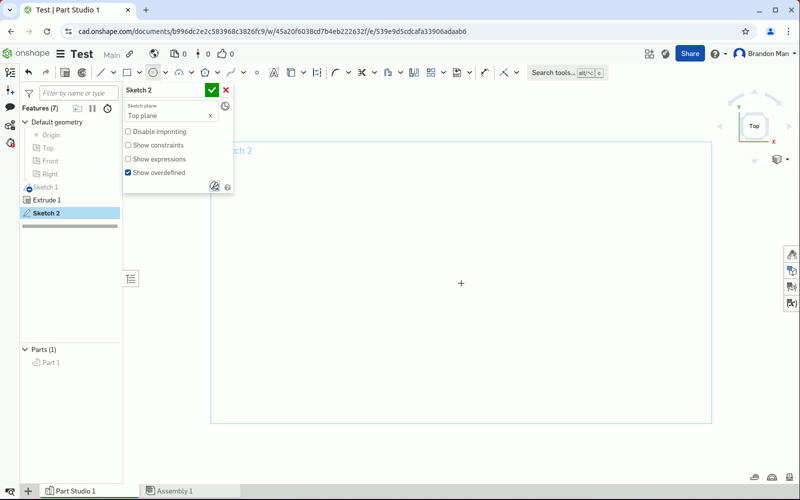
click(461, 282)
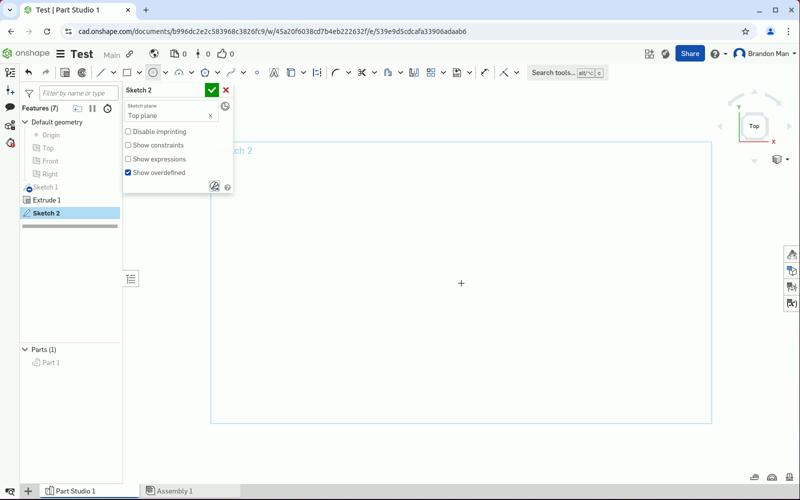
key_up(shift)
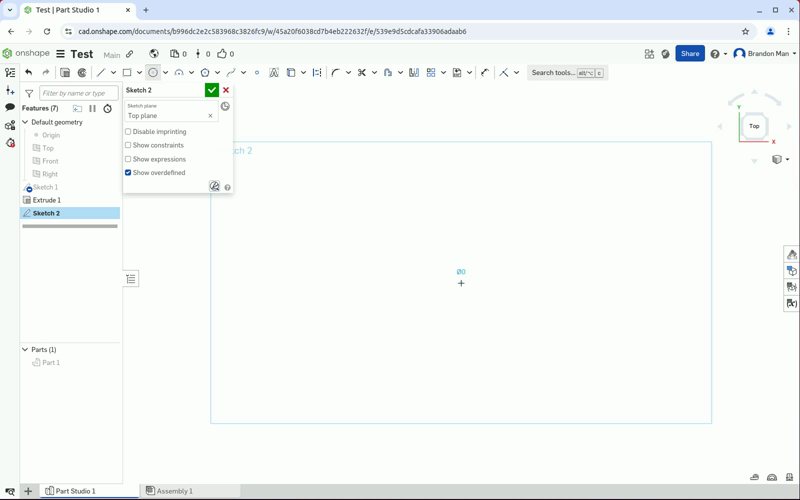
mouse_move(473, 282)
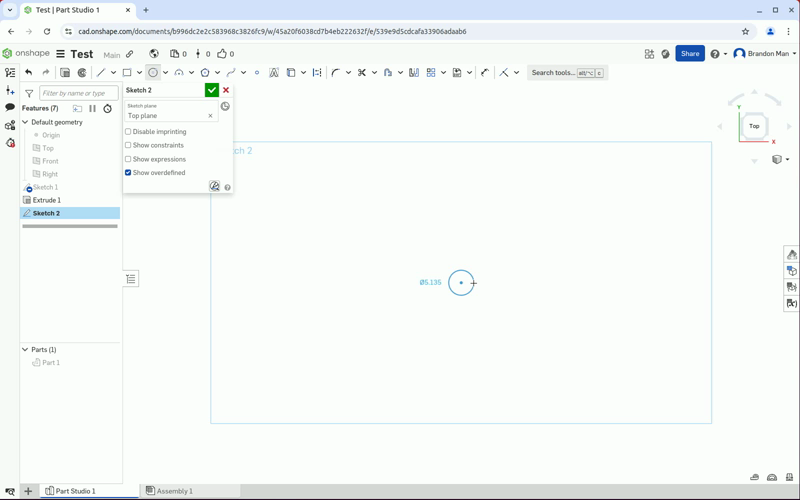
click(473, 282)
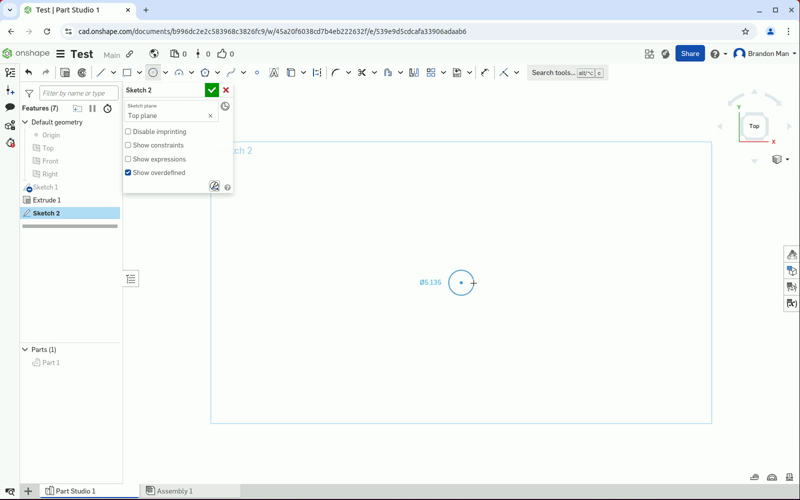
key(esc)
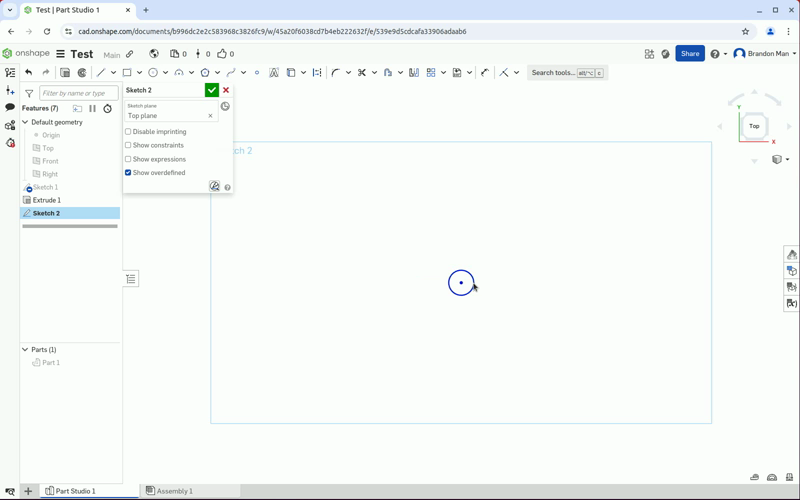
mouse_move(458, 283)
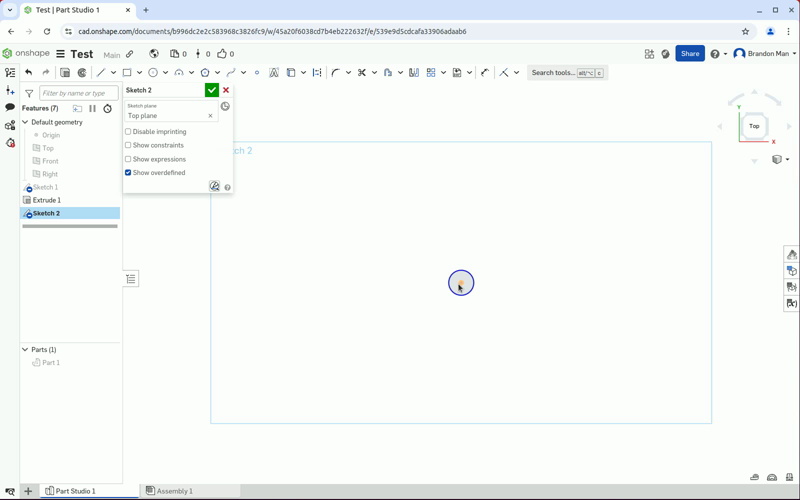
scroll(6)
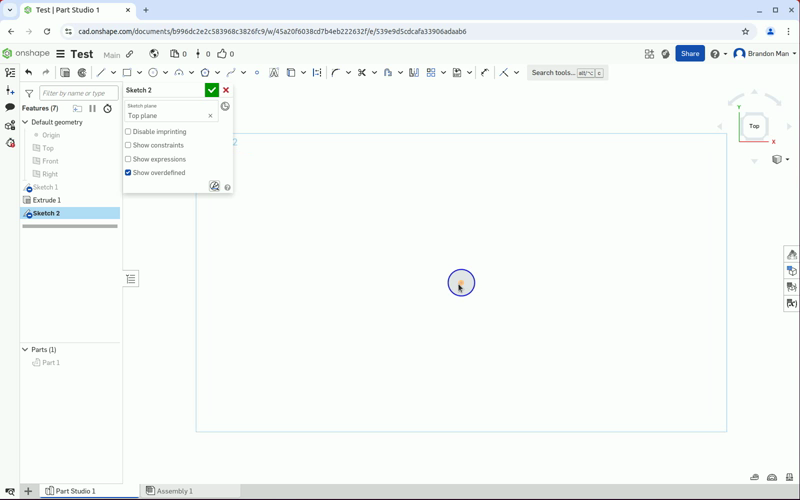
scroll(6)
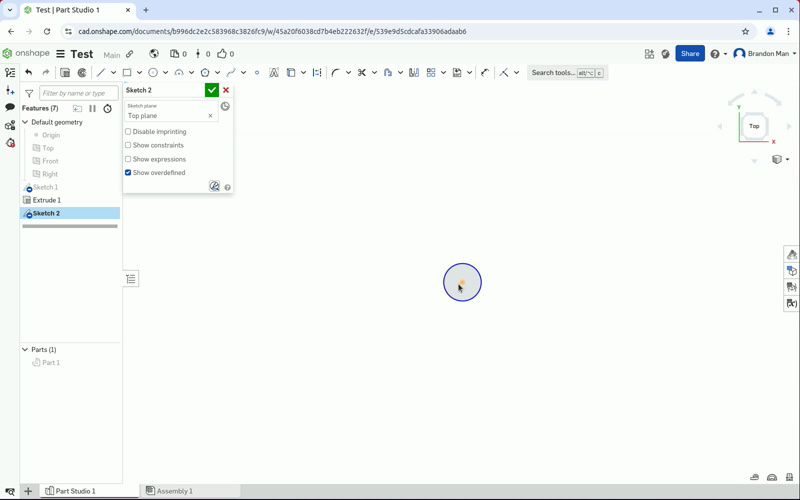
scroll(6)
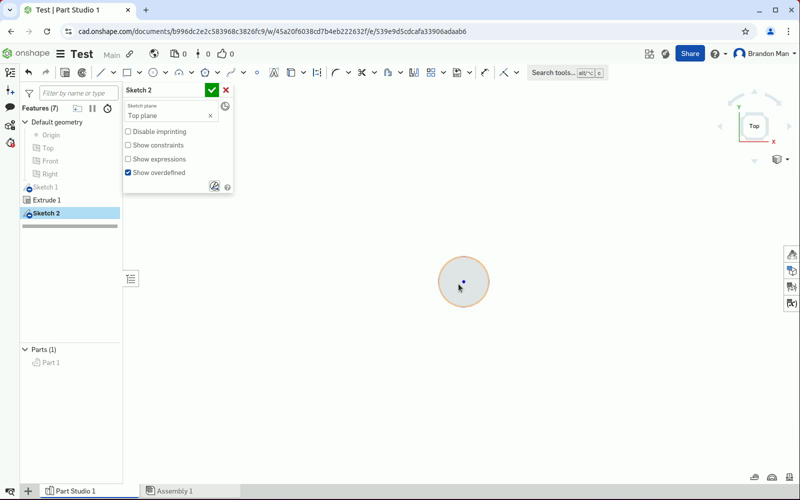
scroll(6)
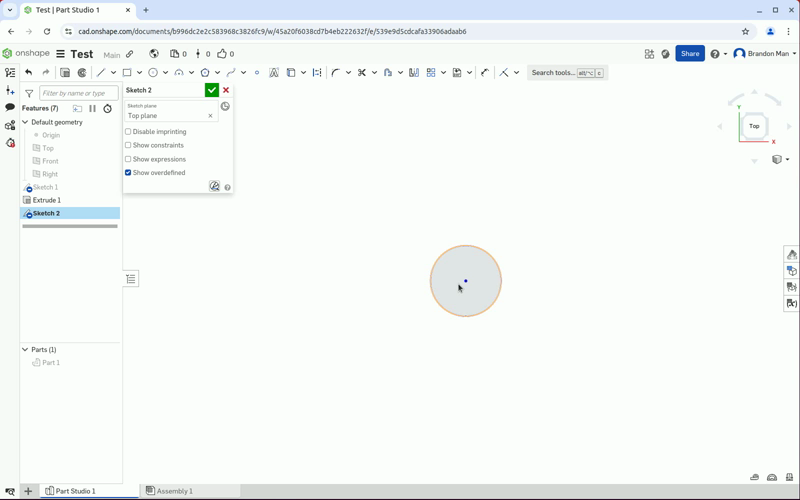
scroll(6)
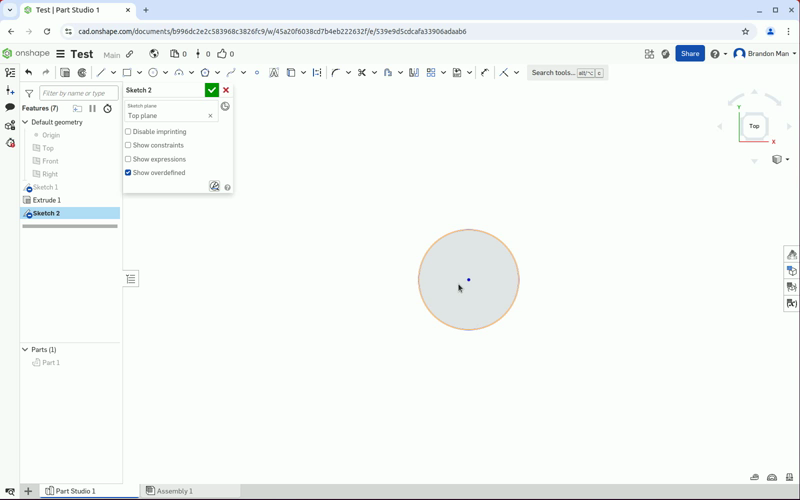
scroll(6)
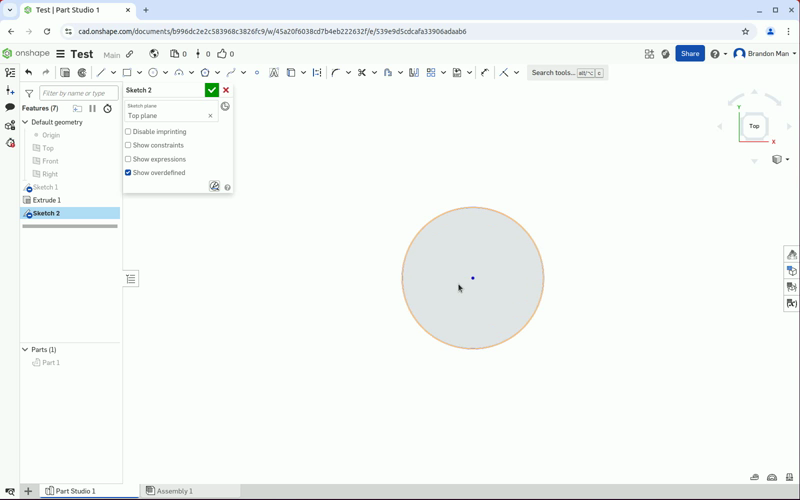
scroll(6)
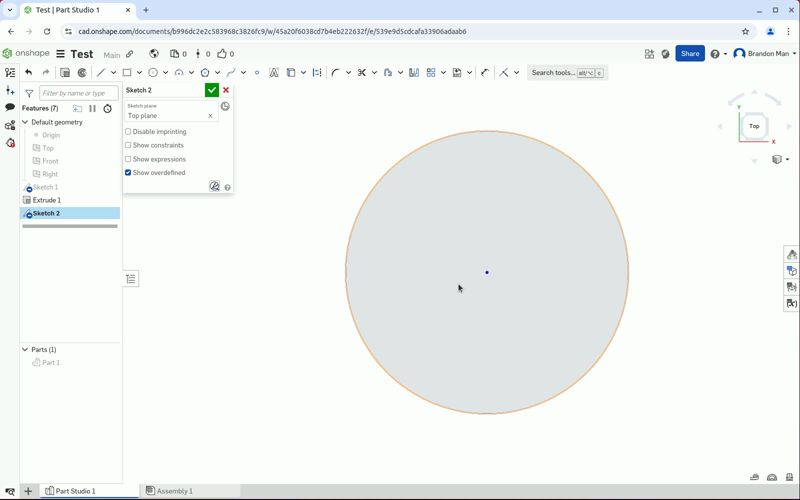
click(458, 283)
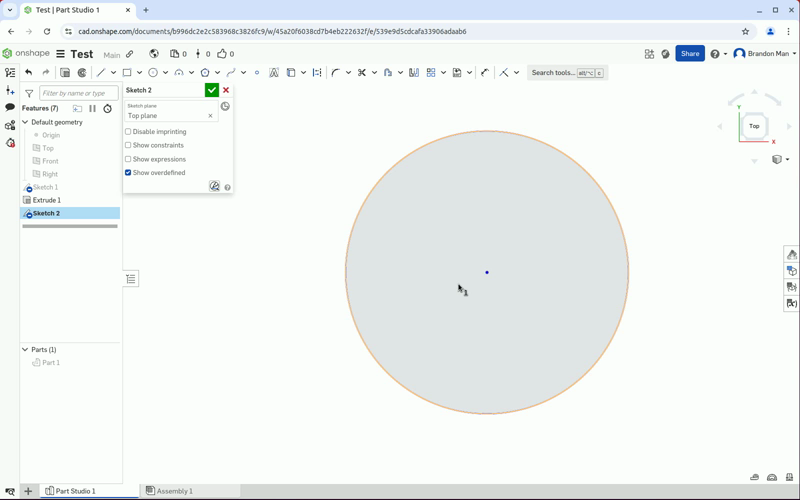
scroll(-6)
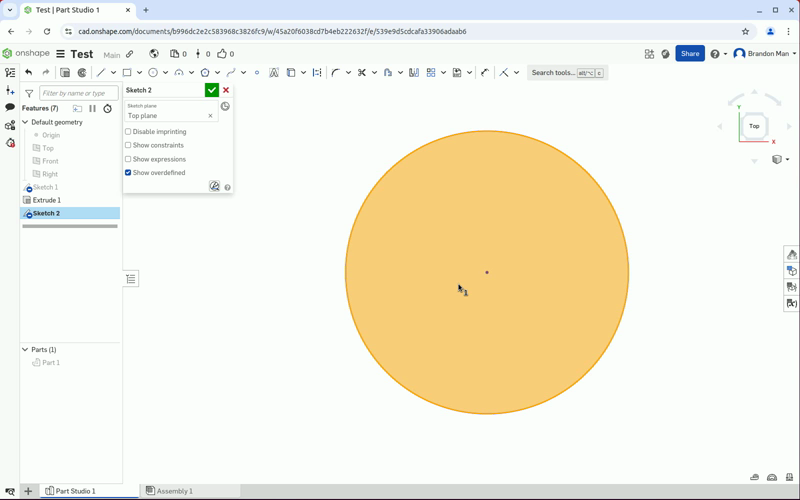
scroll(-6)
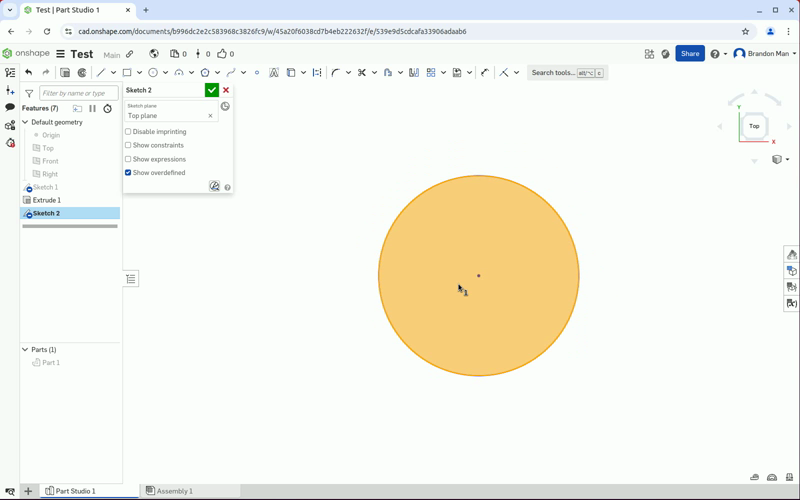
scroll(-6)
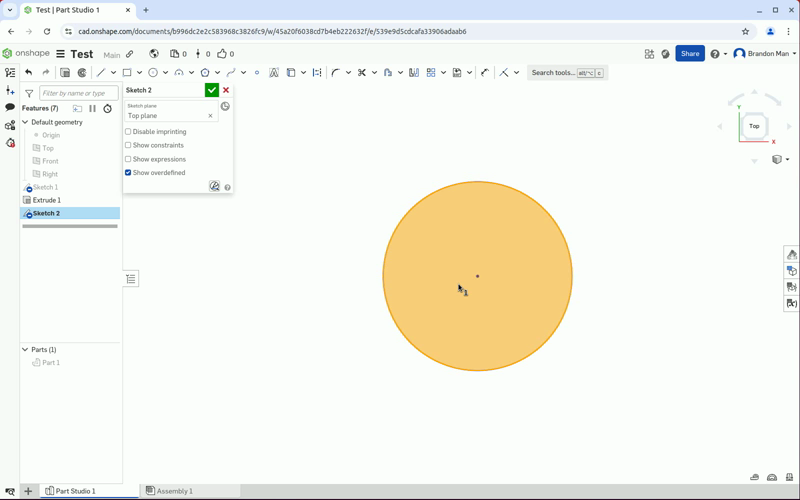
scroll(-6)
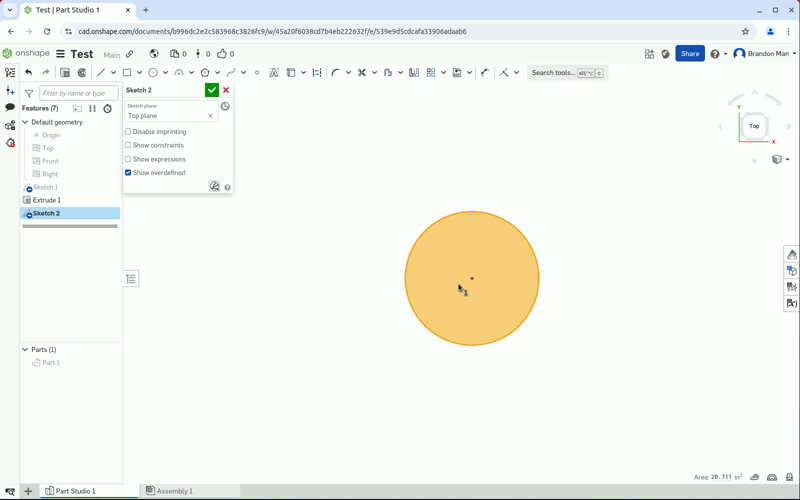
scroll(-6)
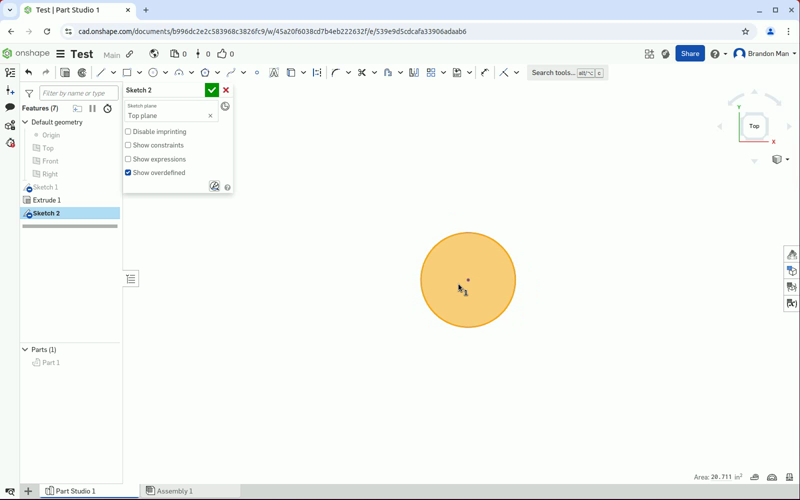
scroll(-6)
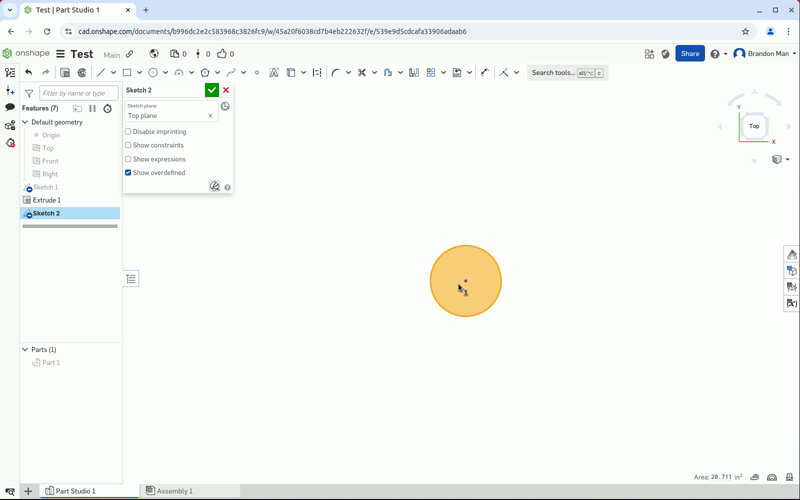
scroll(-6)
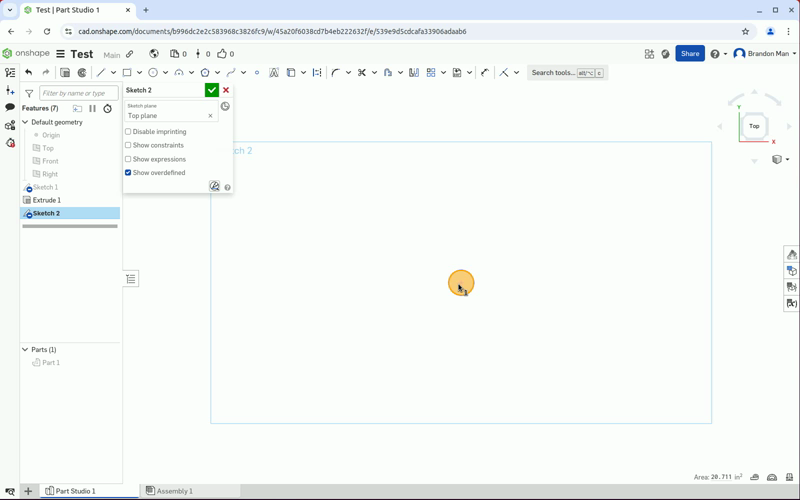
mouse_move(73, 352)
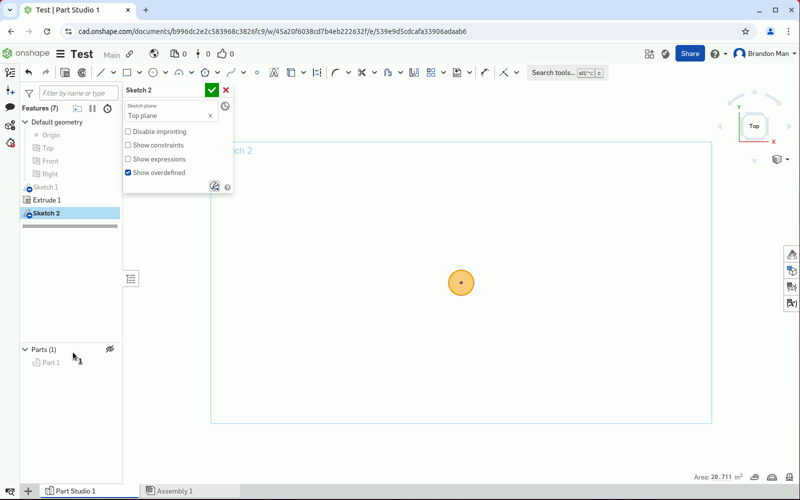
key(shift+y)
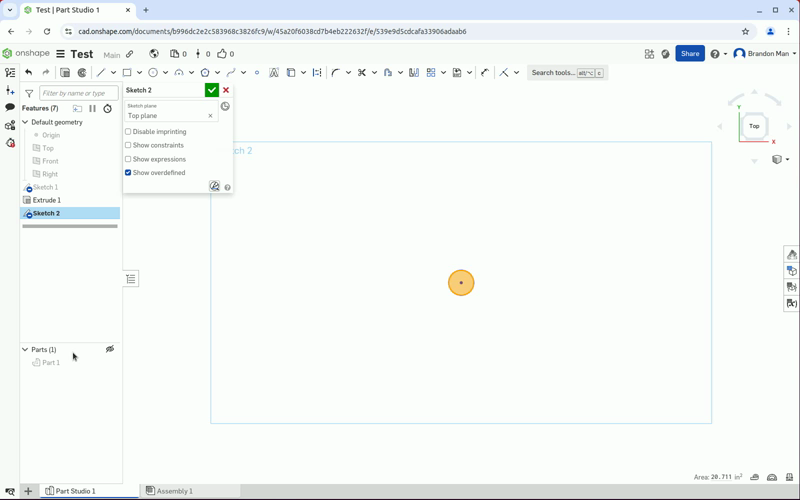
key(shift+e)
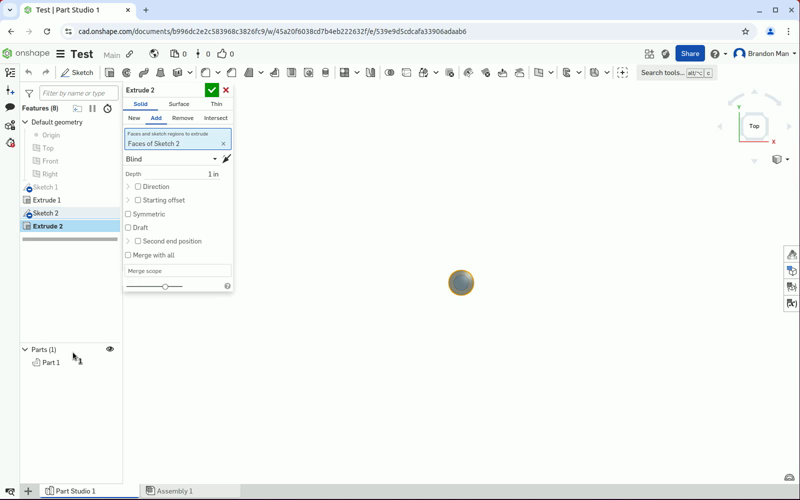
mouse_move(143, 106)
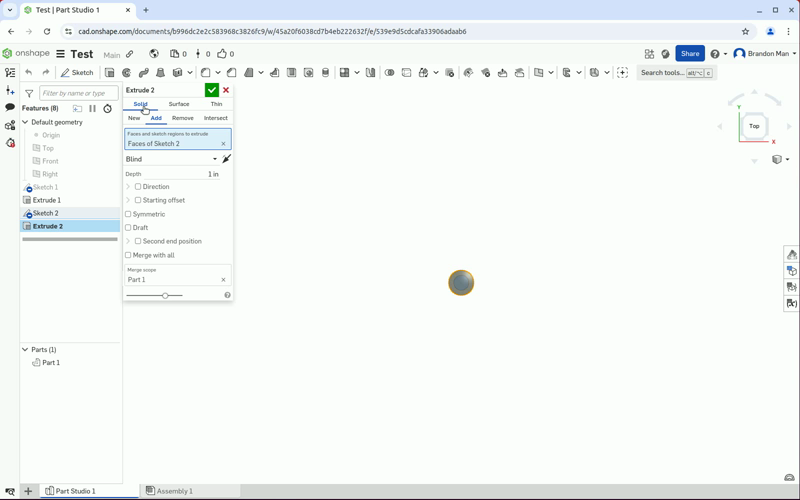
click(143, 106)
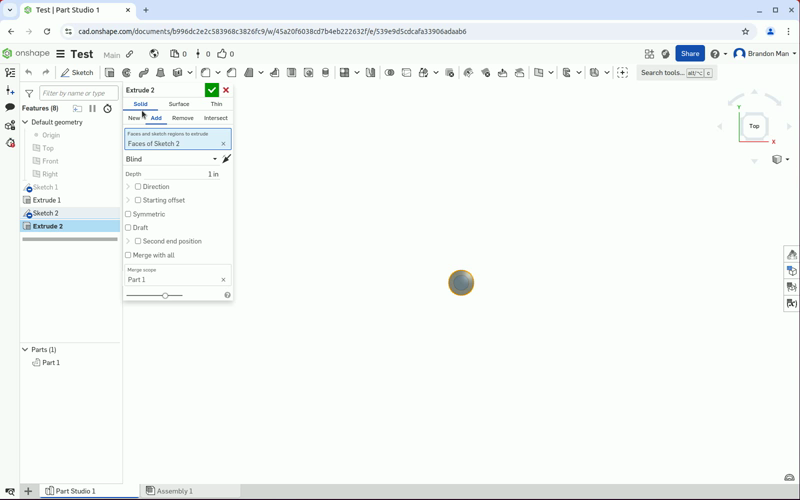
mouse_move(137, 120)
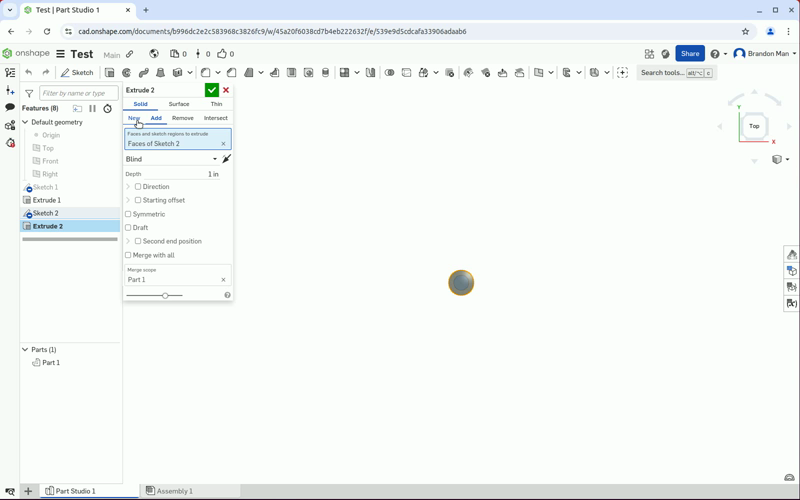
click(137, 120)
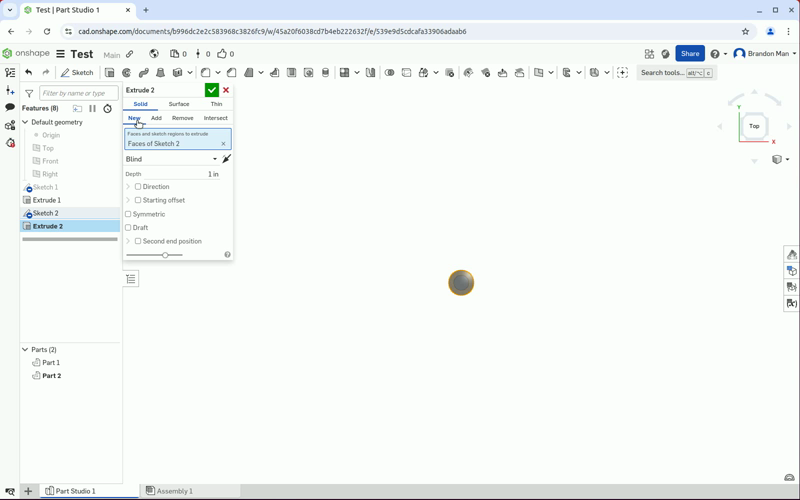
key(tab, 4)
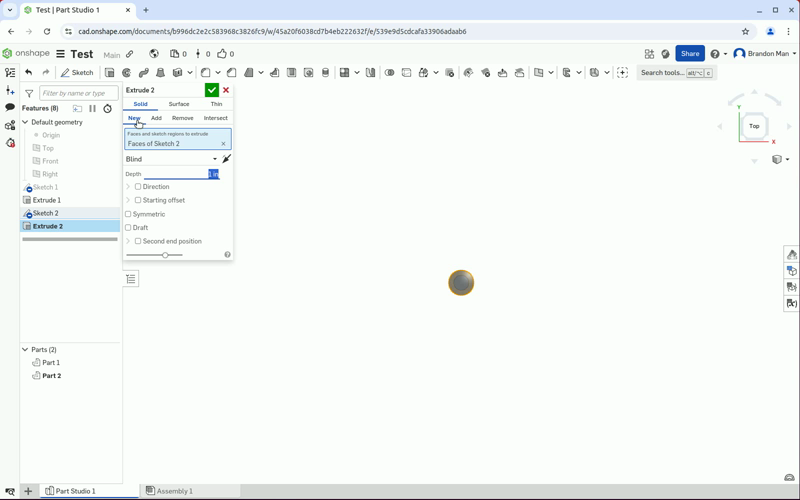
text(2.889)
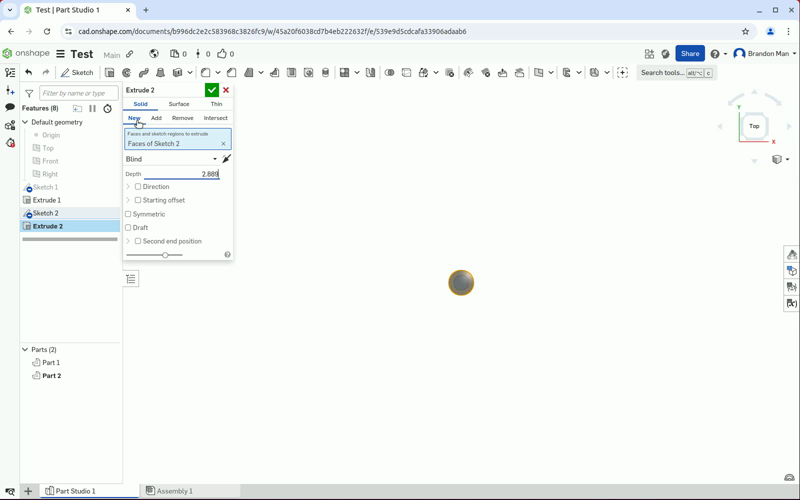
key(enter)
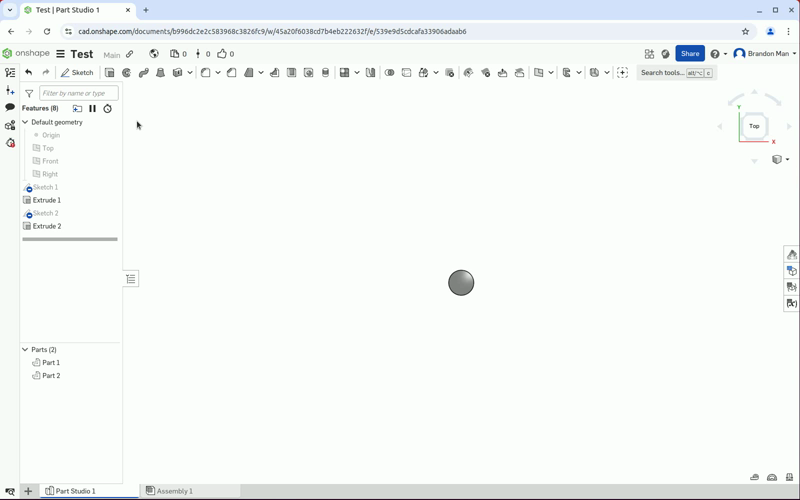
key(shift+h)
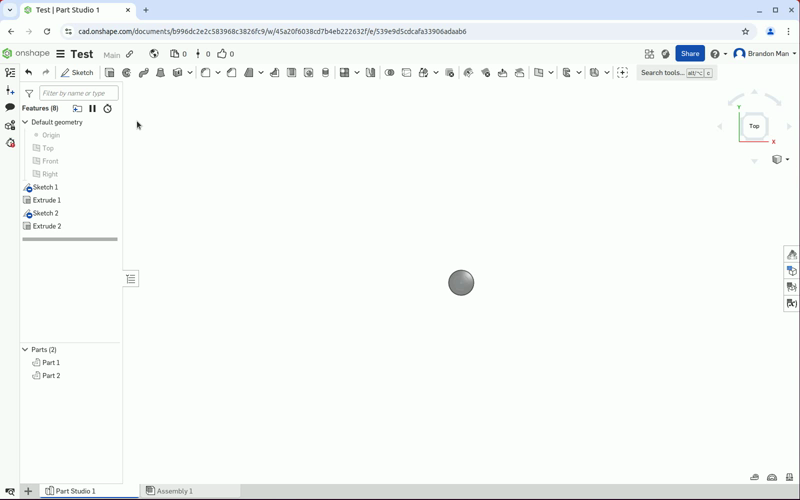
key(shift+h)
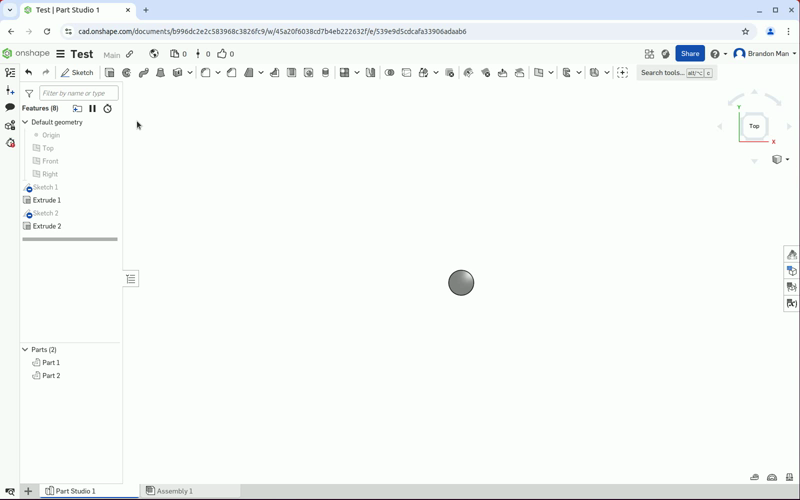
mouse_move(73, 189)
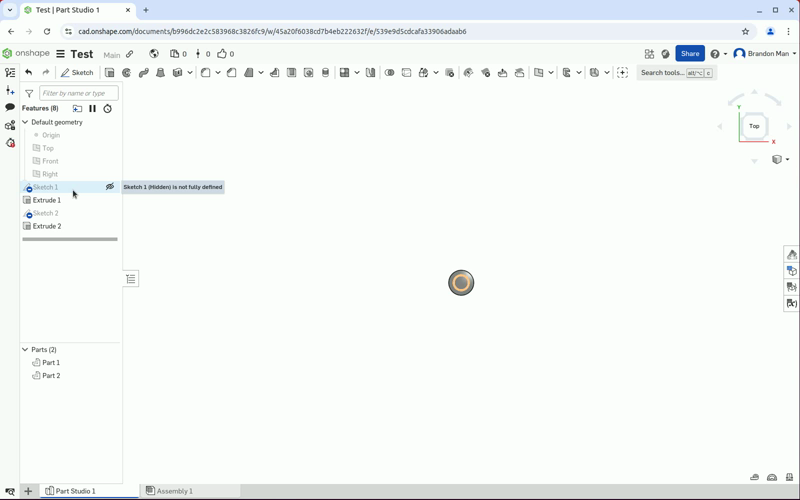
click(73, 189)
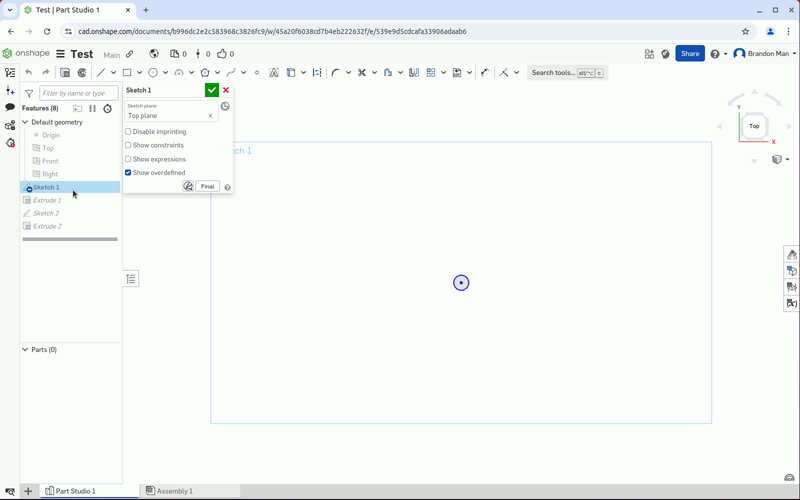
mouse_move(229, 92)
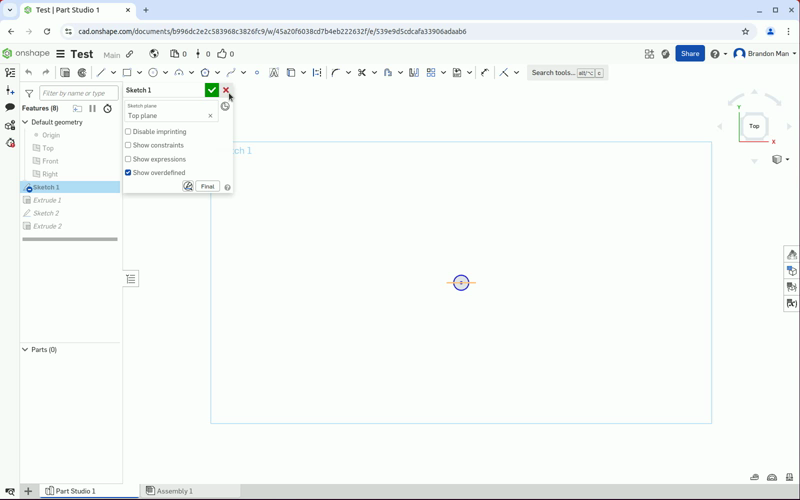
click(229, 92)
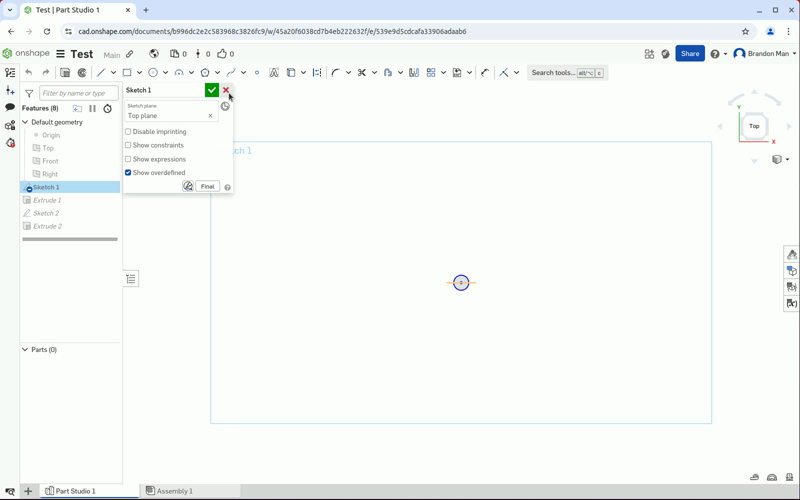
key(shift+s)
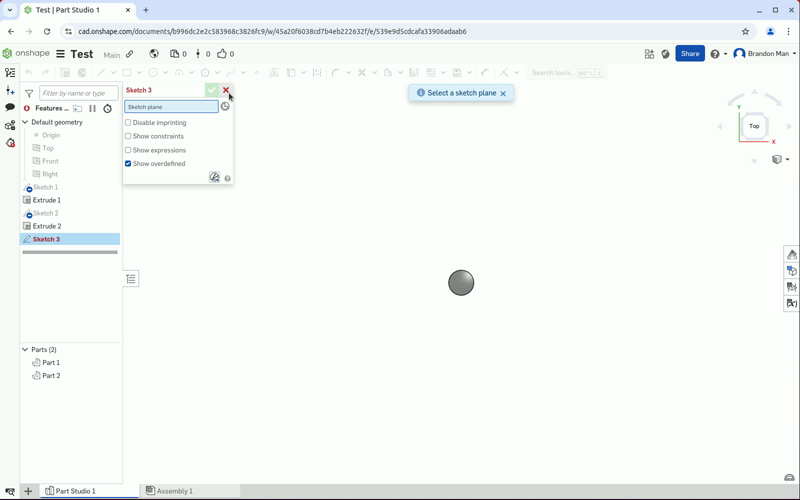
mouse_move(73, 150)
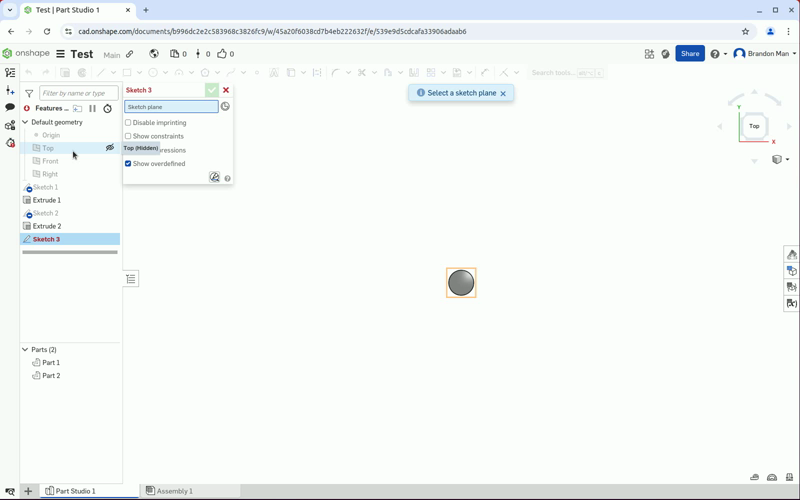
click(73, 150)
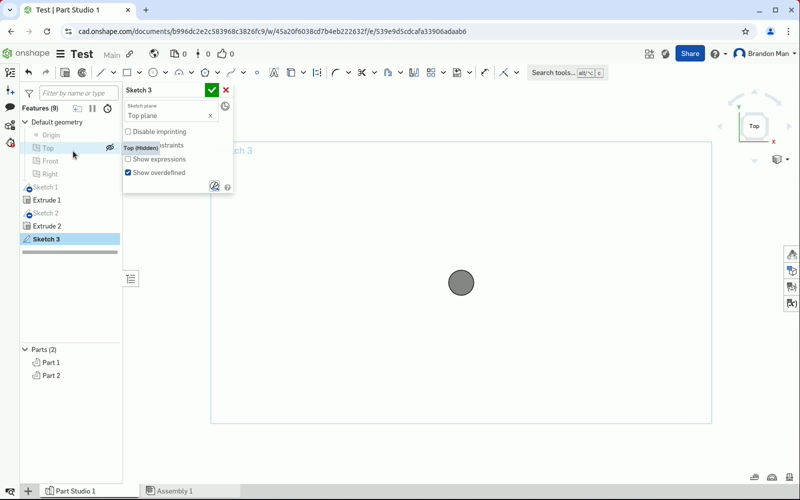
mouse_move(73, 352)
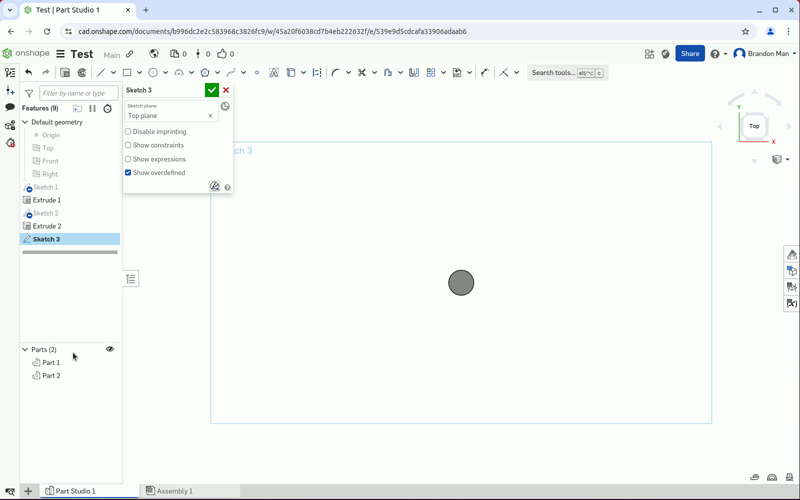
key(y)
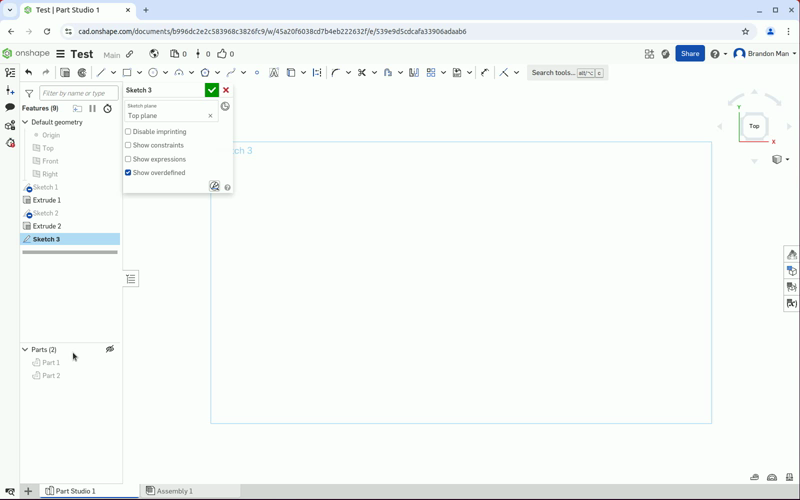
key(c)
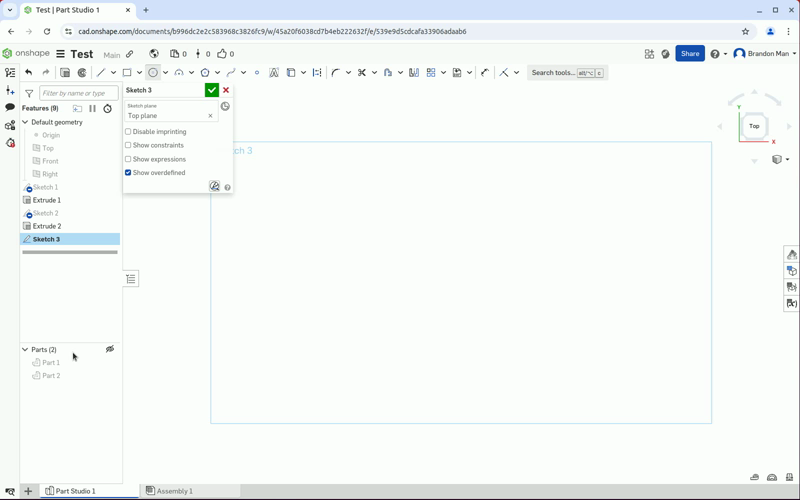
key_down(shift)
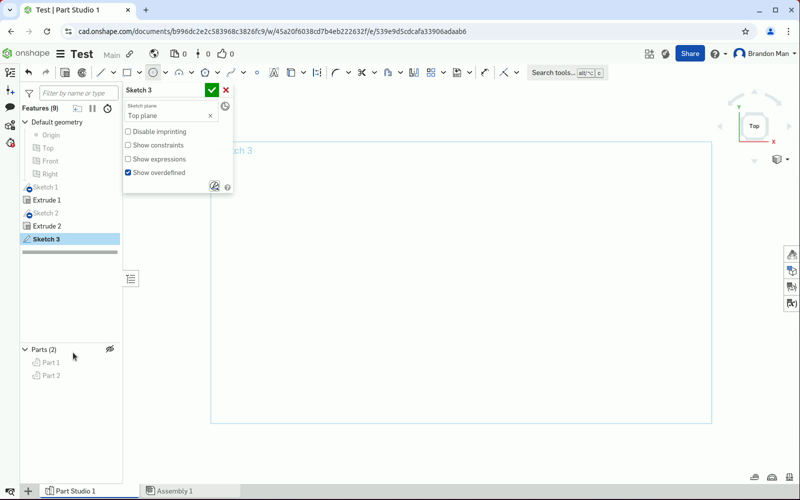
mouse_move(461, 282)
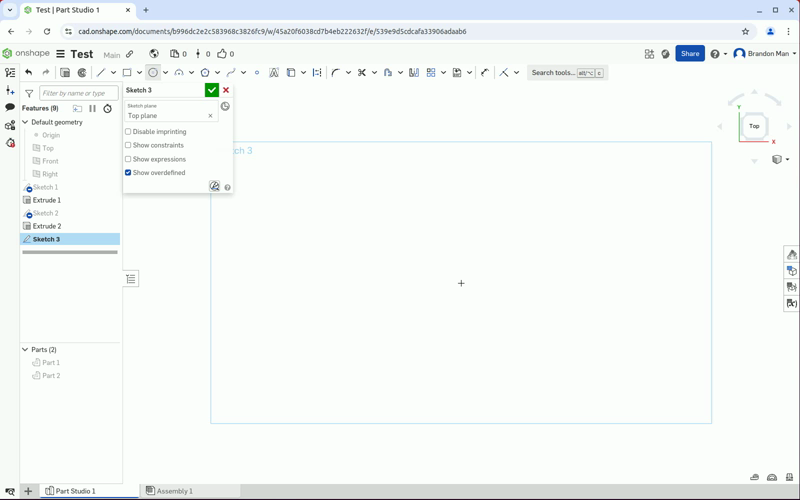
click(461, 282)
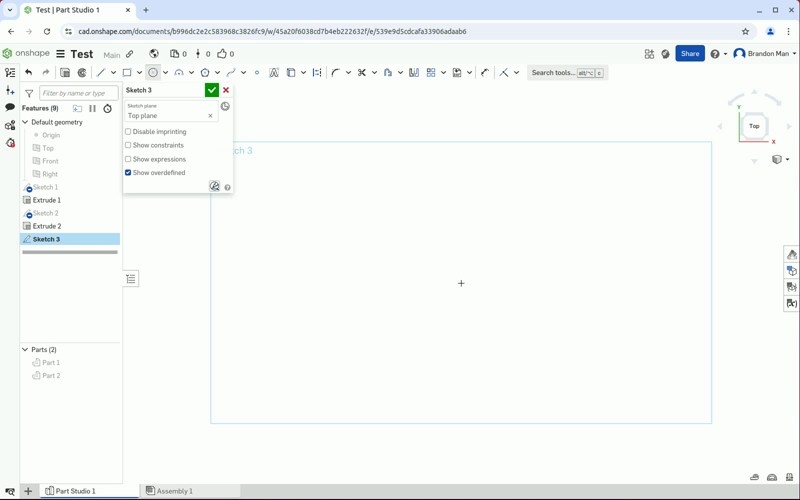
key_up(shift)
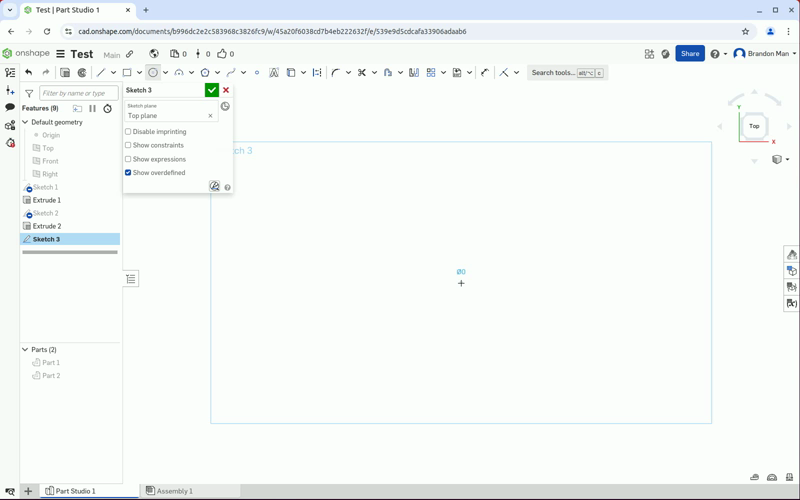
mouse_move(476, 282)
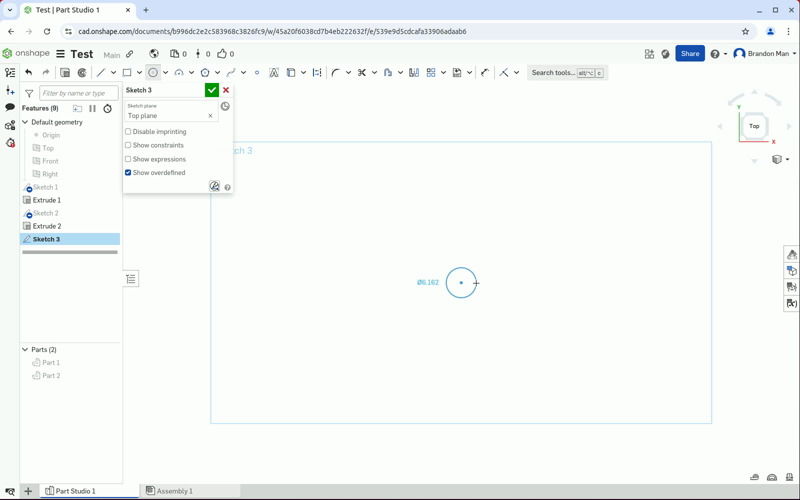
click(476, 282)
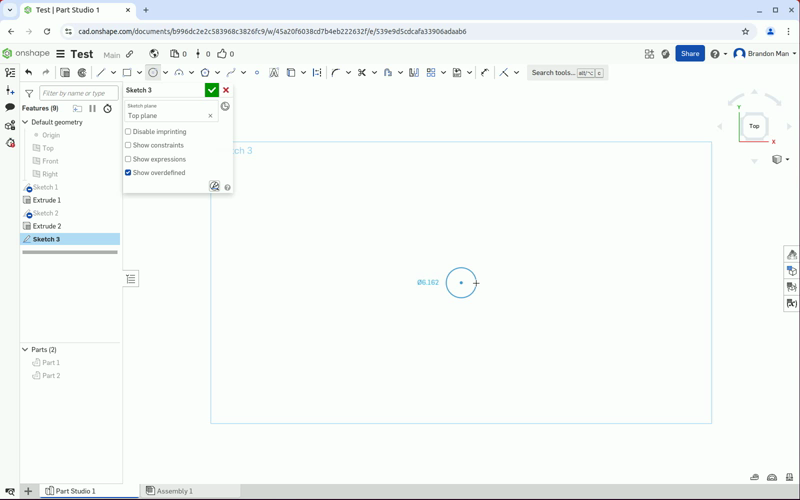
key(esc)
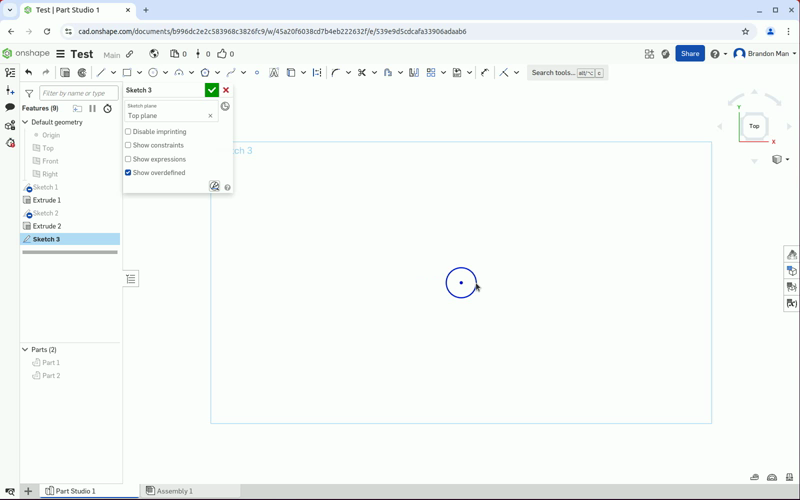
mouse_move(460, 290)
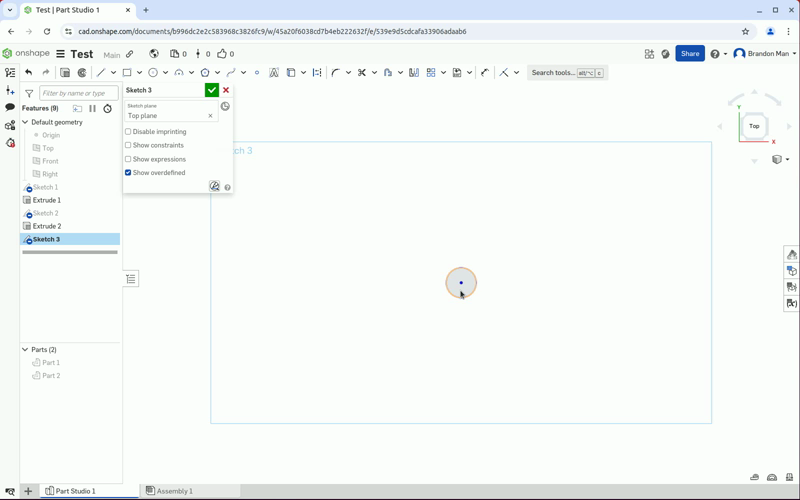
scroll(6)
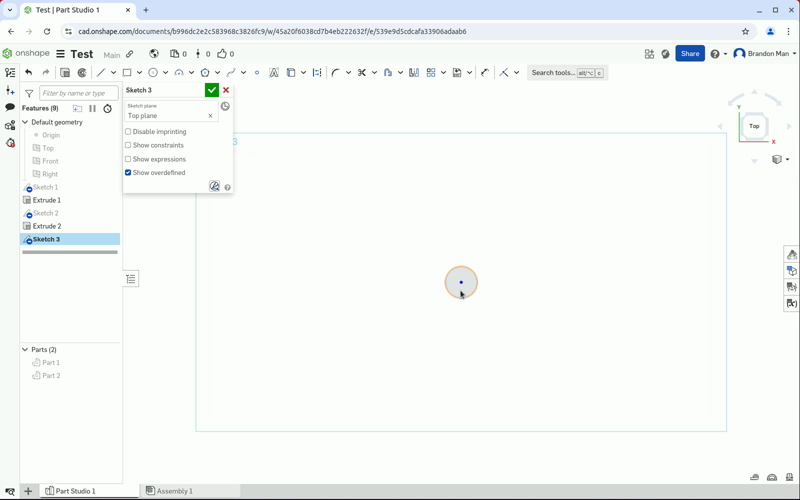
scroll(6)
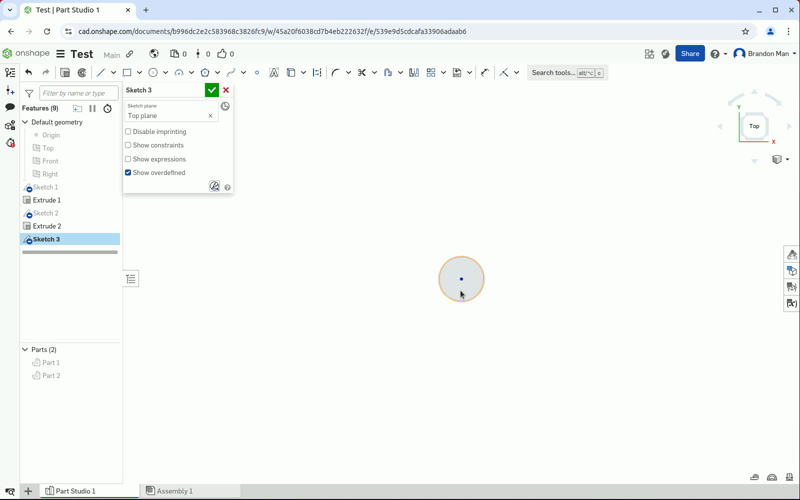
scroll(6)
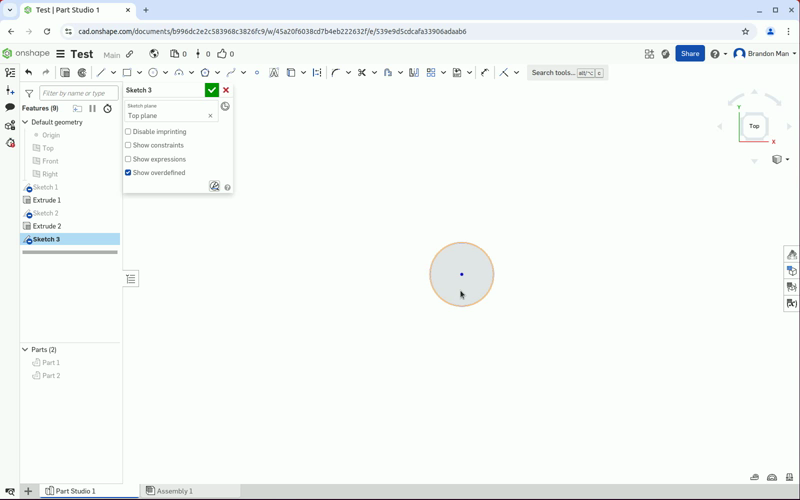
scroll(6)
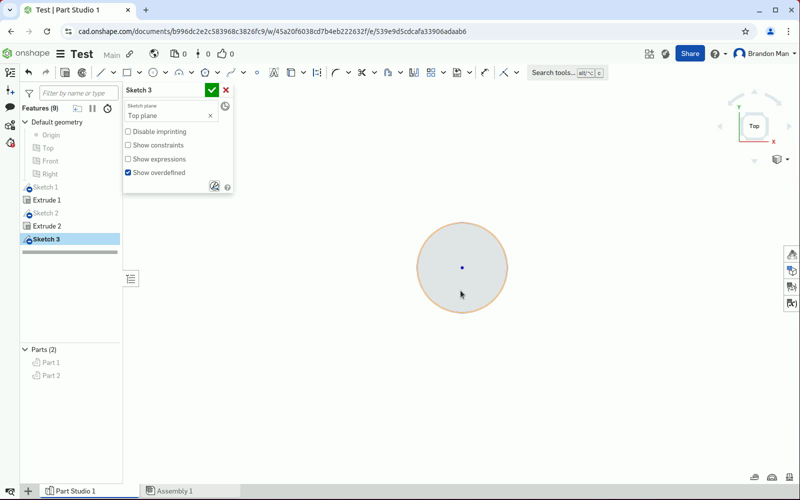
scroll(6)
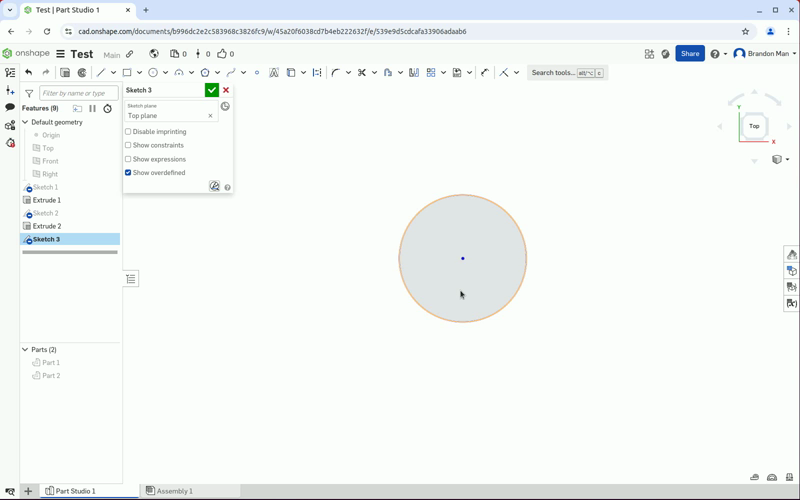
scroll(6)
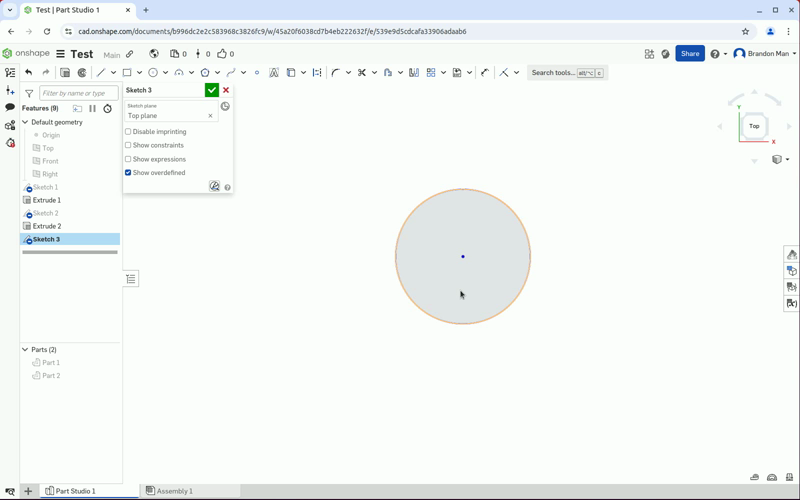
scroll(6)
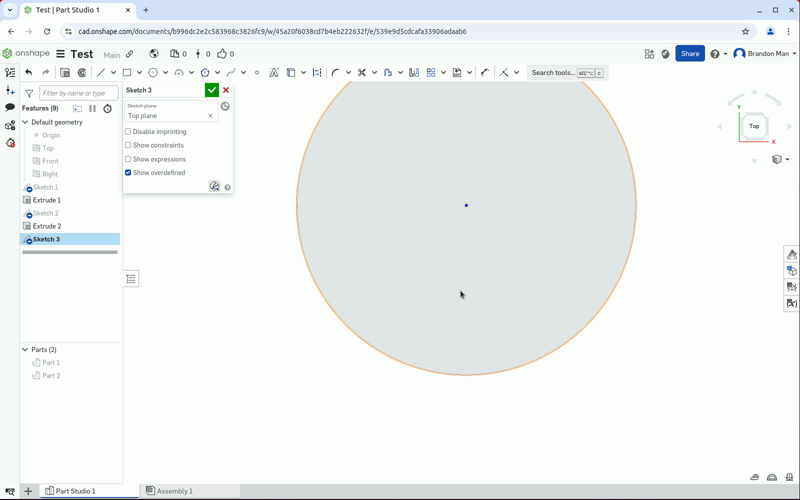
click(460, 290)
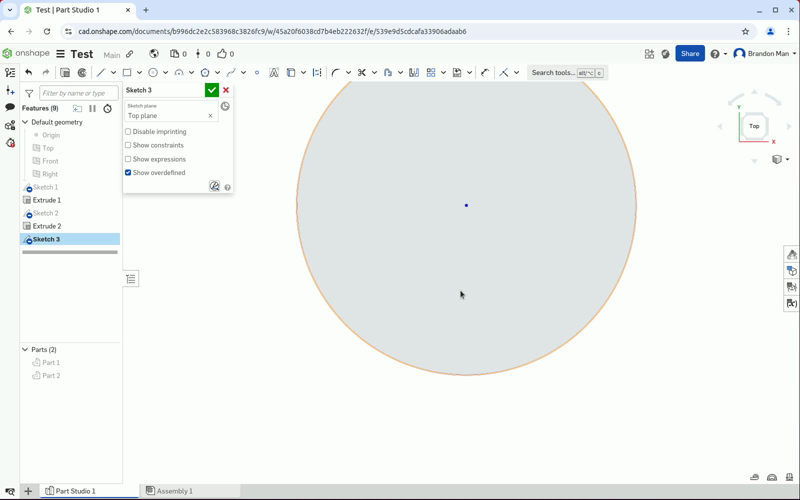
scroll(-6)
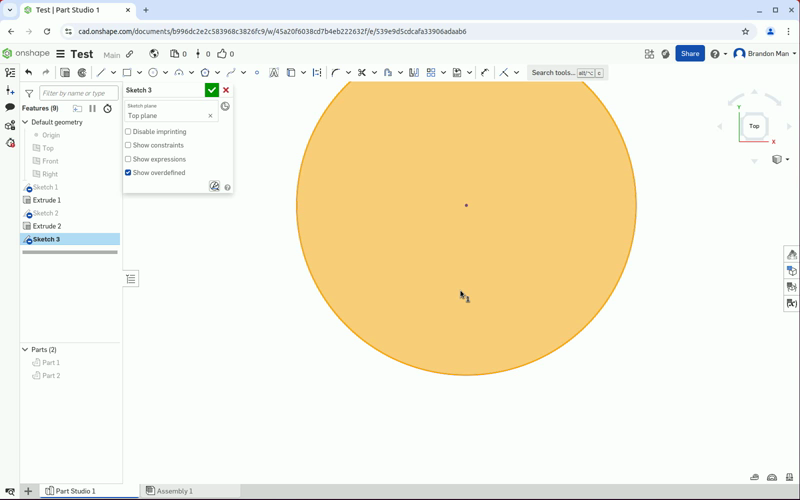
scroll(-6)
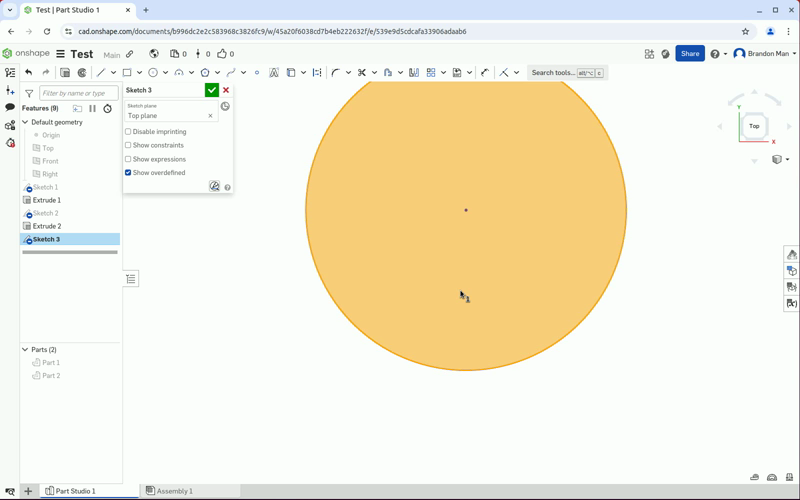
scroll(-6)
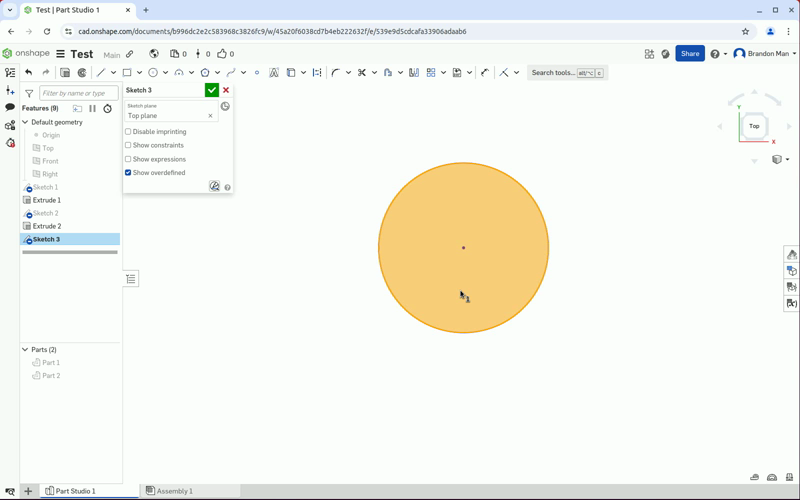
scroll(-6)
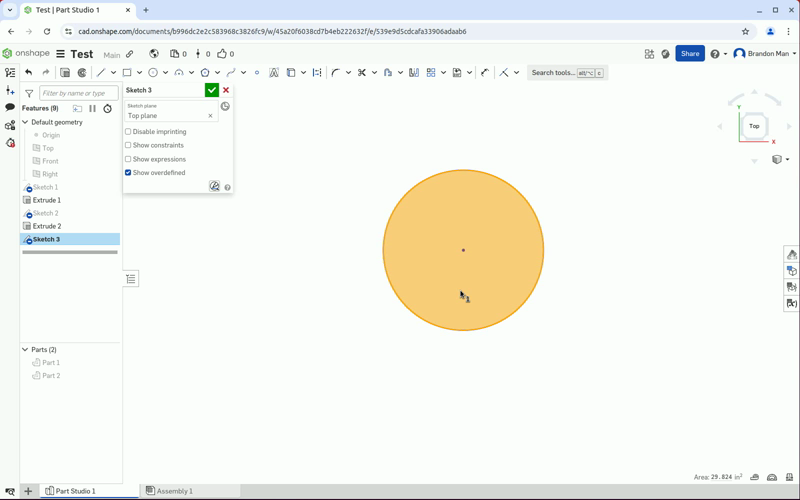
scroll(-6)
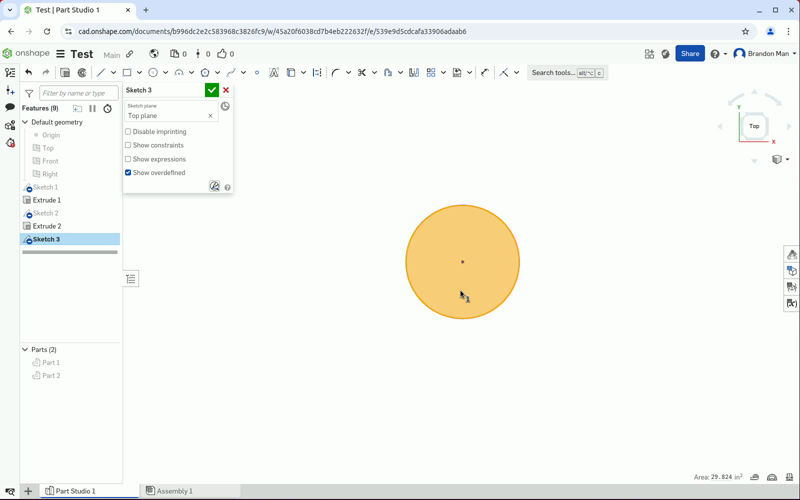
scroll(-6)
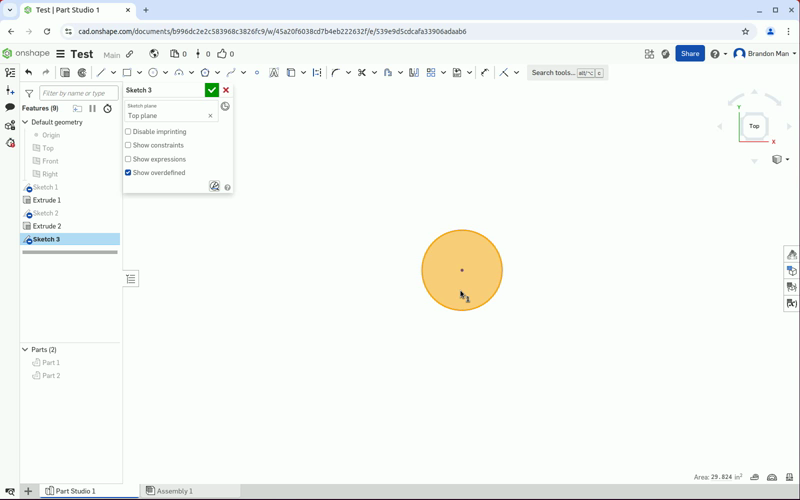
scroll(-6)
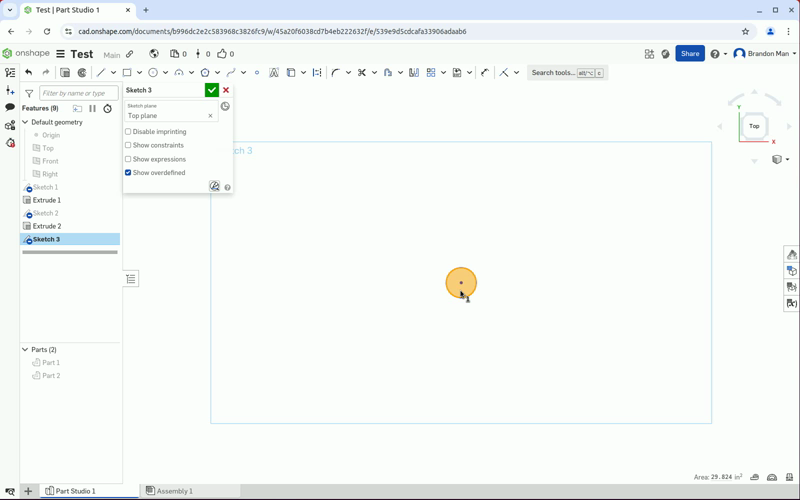
mouse_move(73, 352)
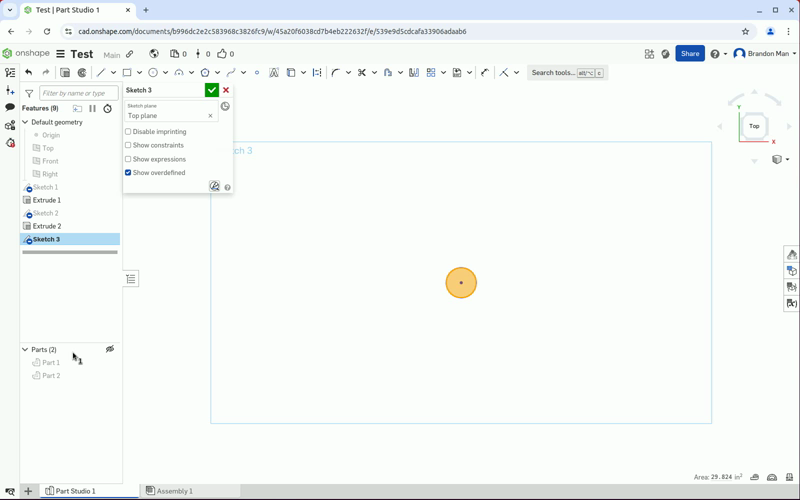
key(shift+y)
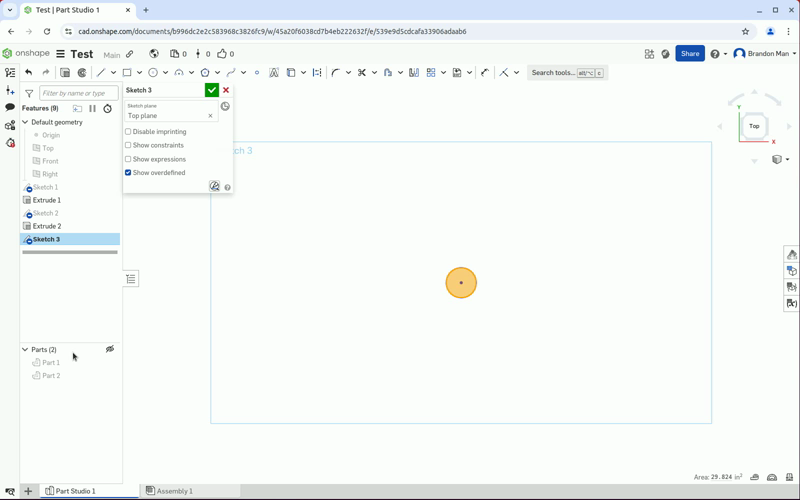
key(shift+e)
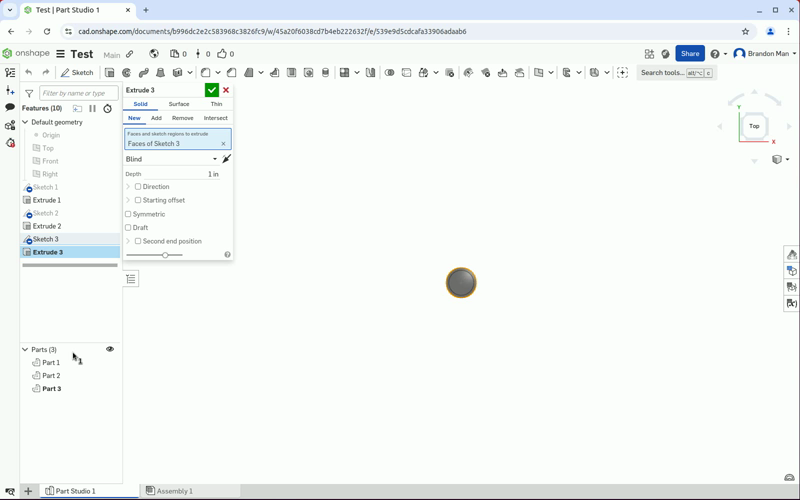
mouse_move(143, 106)
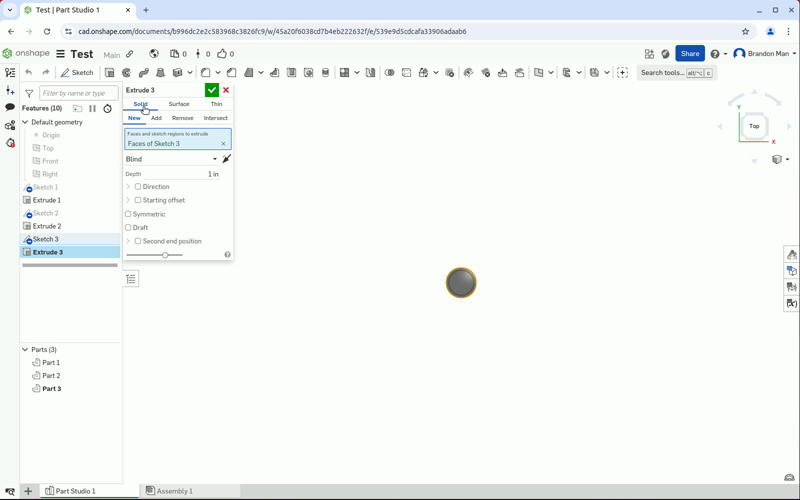
click(143, 106)
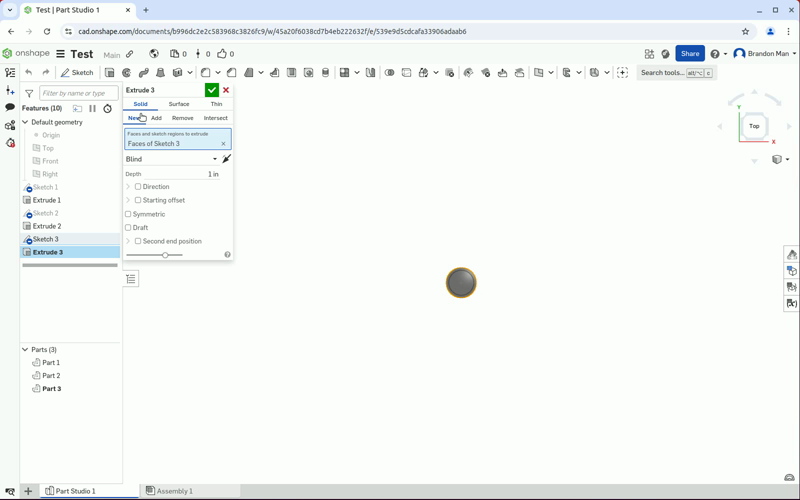
mouse_move(137, 120)
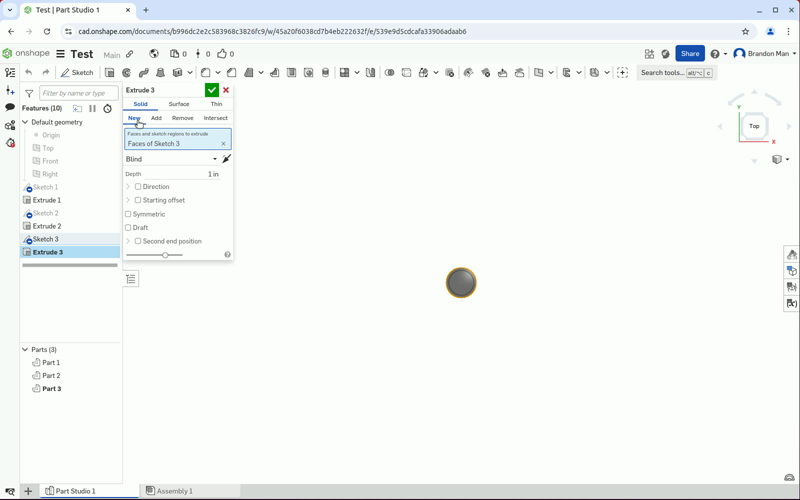
click(137, 120)
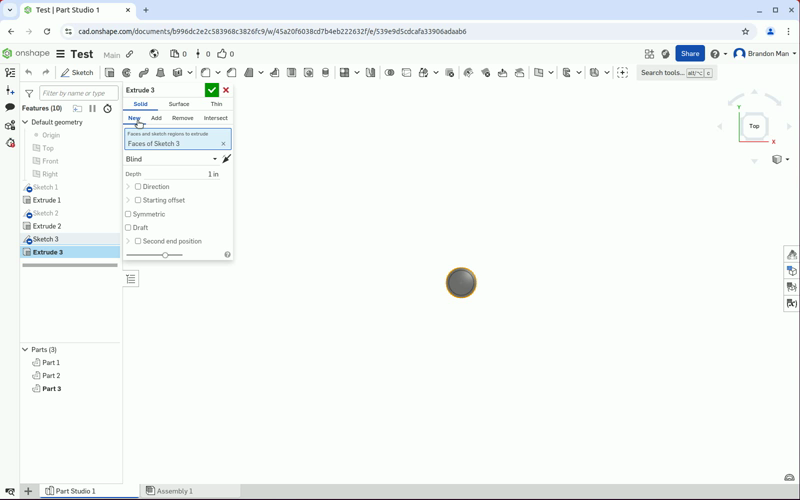
key(tab, 4)
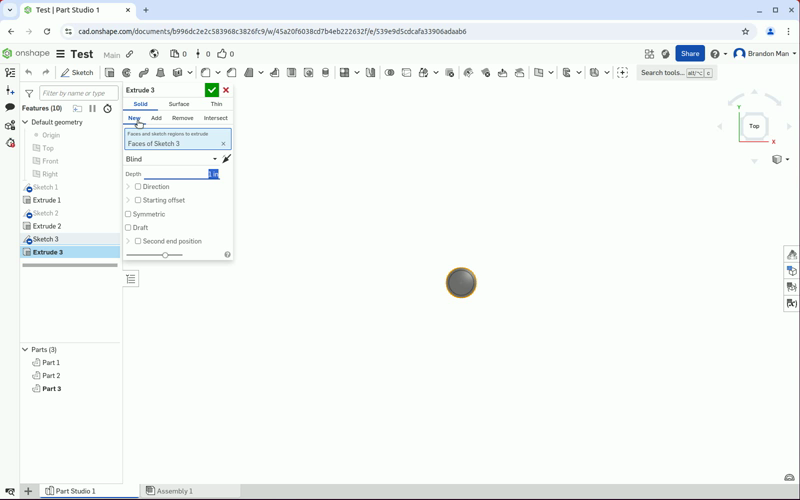
text(-0.481)
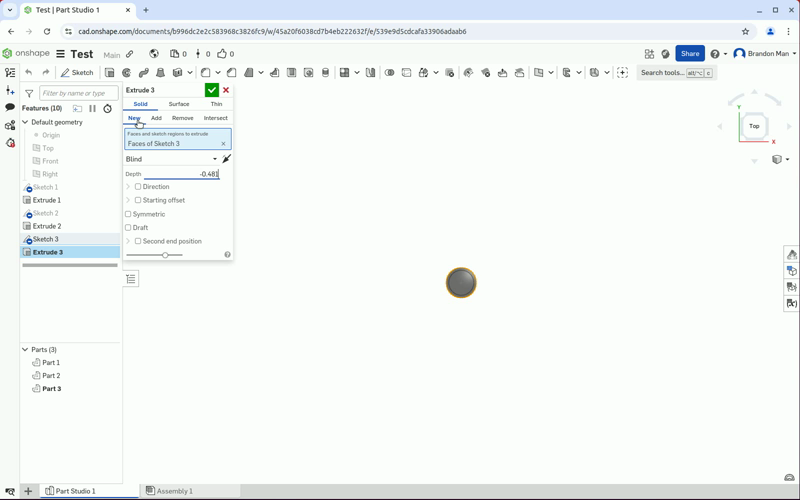
key(enter)
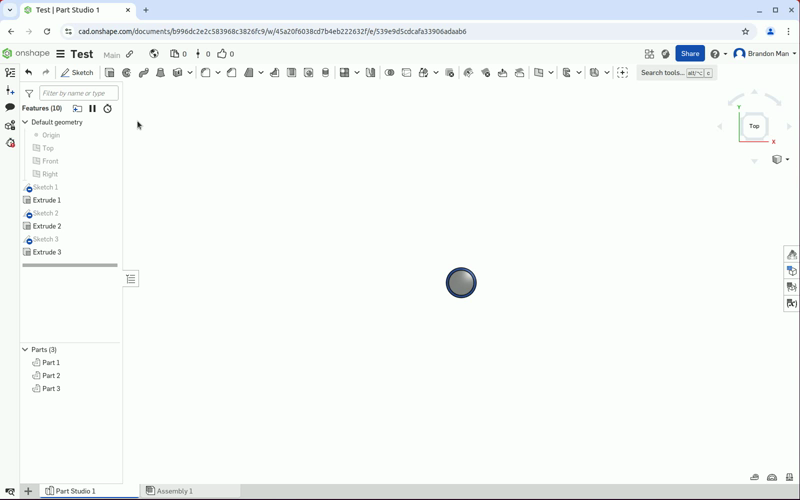
key(shift+h)
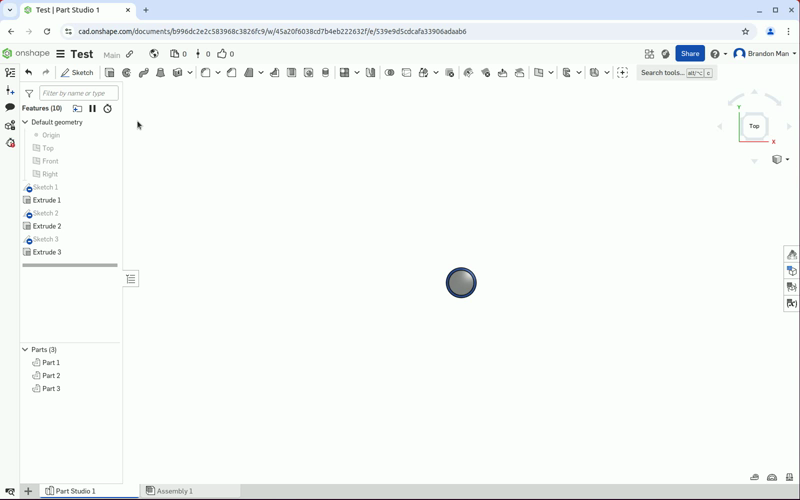
key(shift+h)
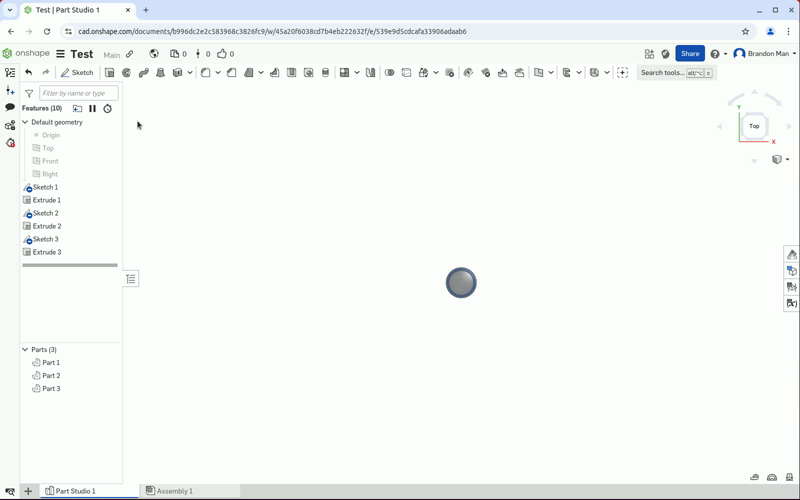
key(shift+7)
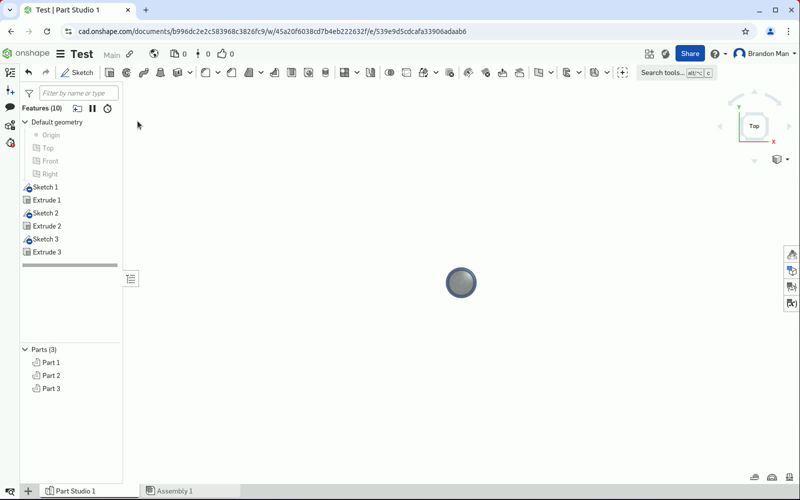
key(up, 3)
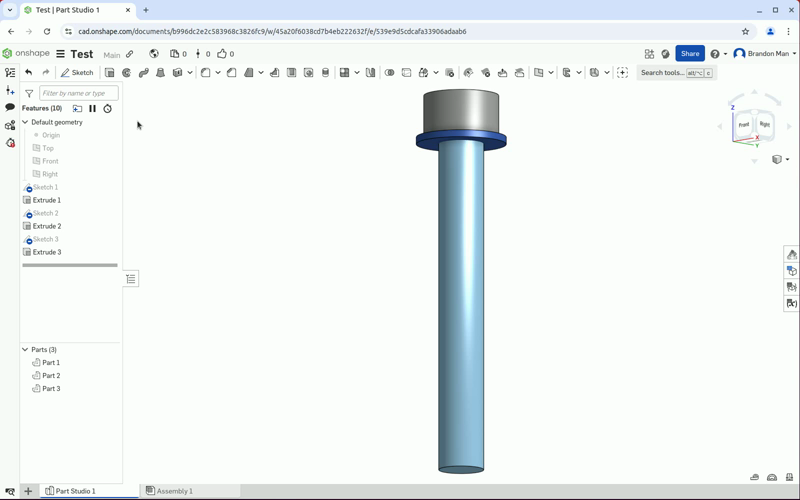
key(left, 3)
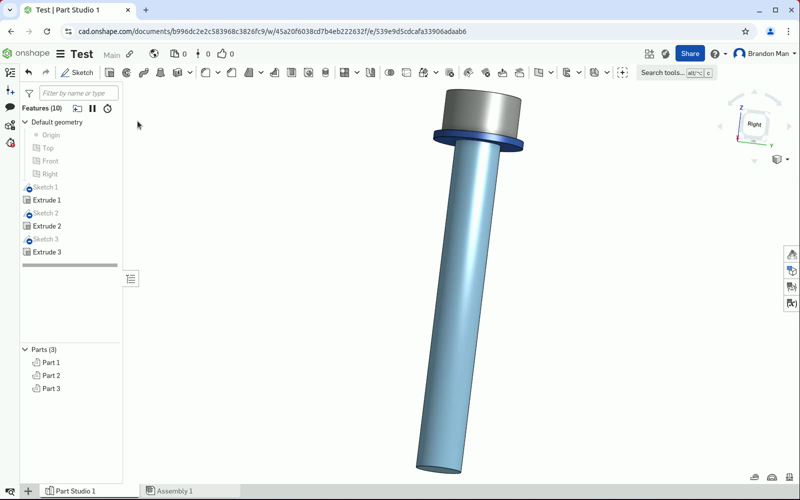
key(right, 3)
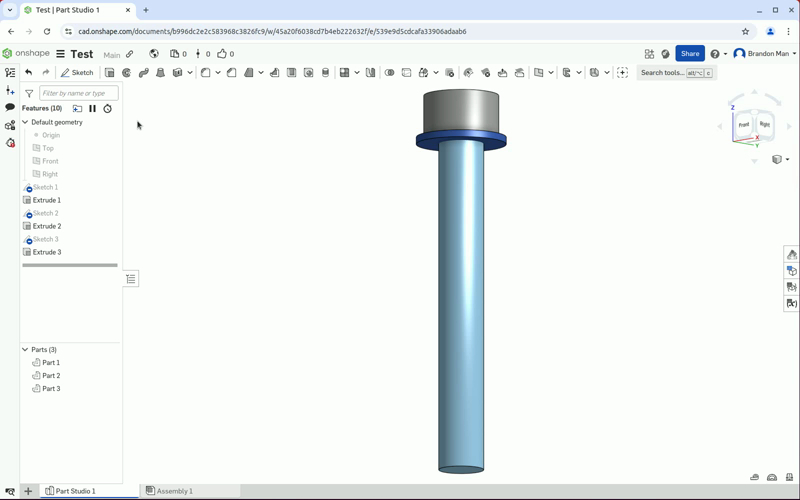
key(down, 3)
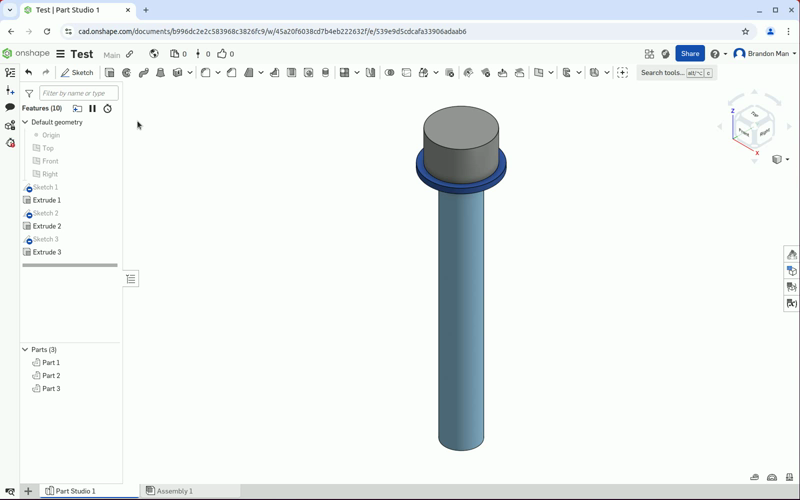
mouse_move(73, 189)
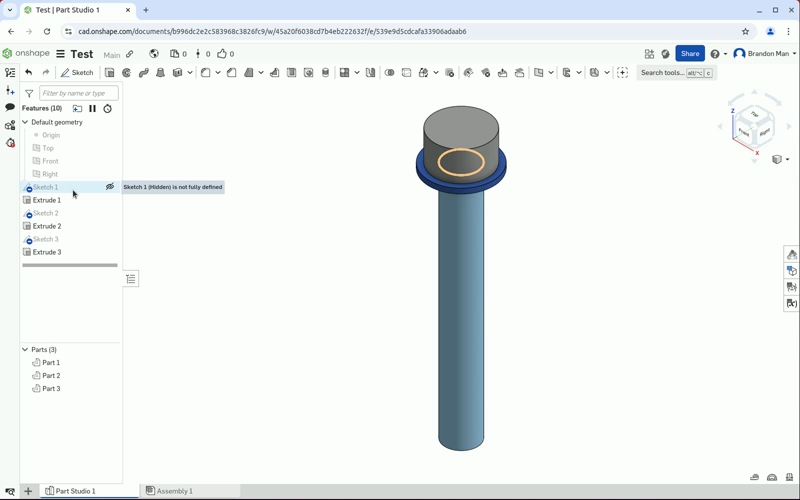
click(73, 189)